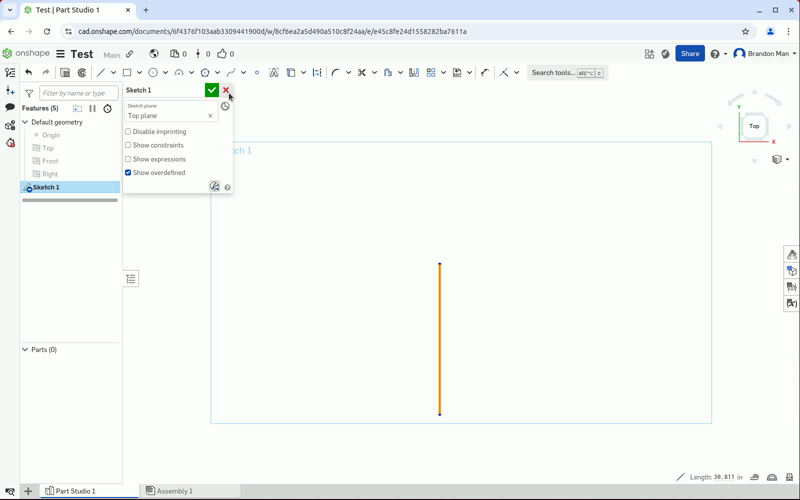
key(shift+h)
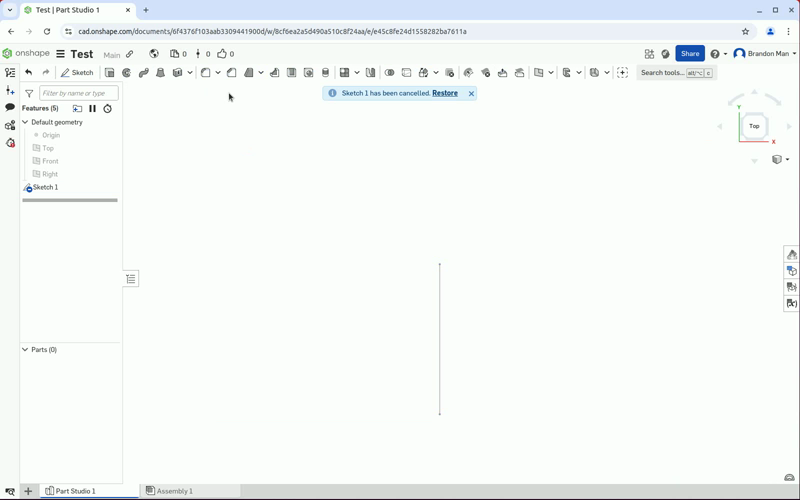
key(shift+s)
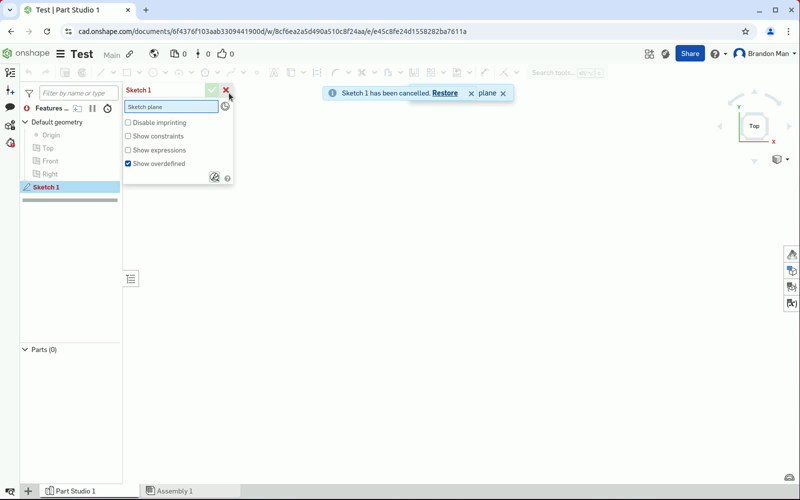
mouse_move(73, 150)
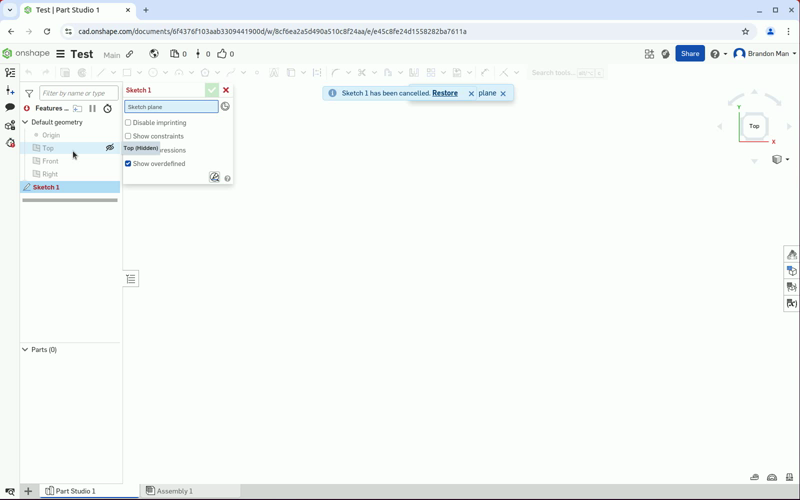
click(73, 150)
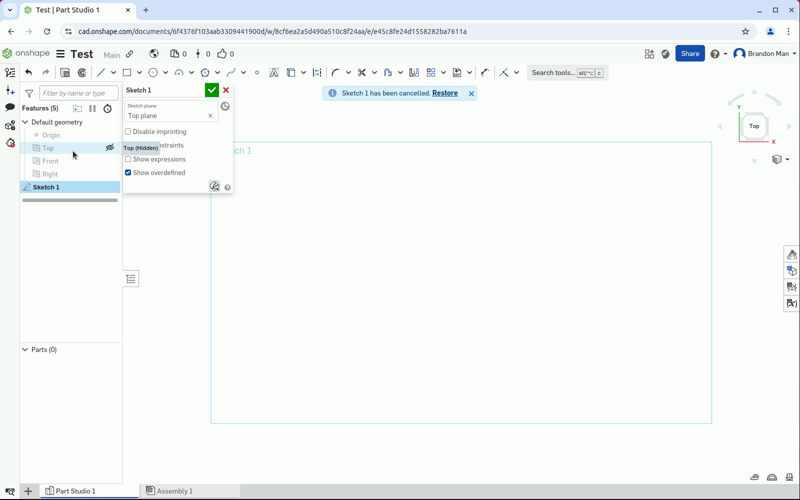
mouse_move(73, 352)
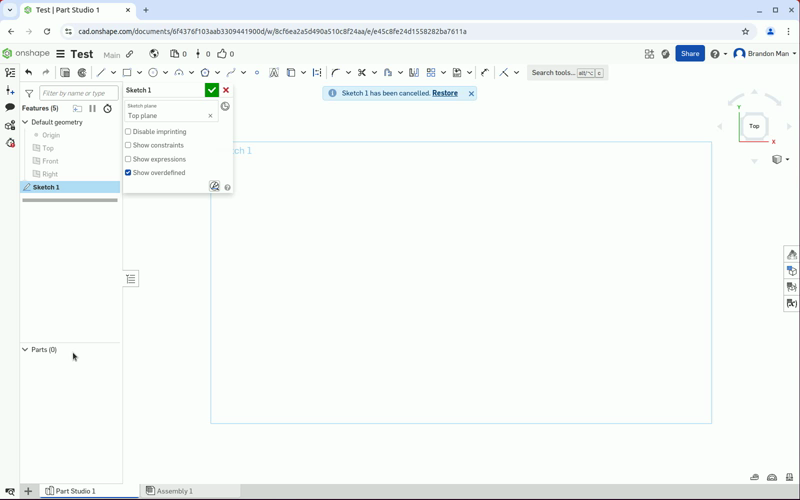
key(y)
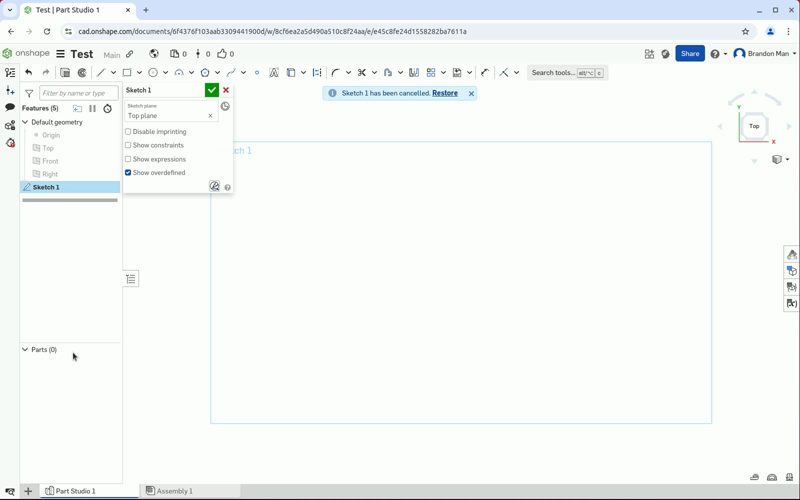
key(l)
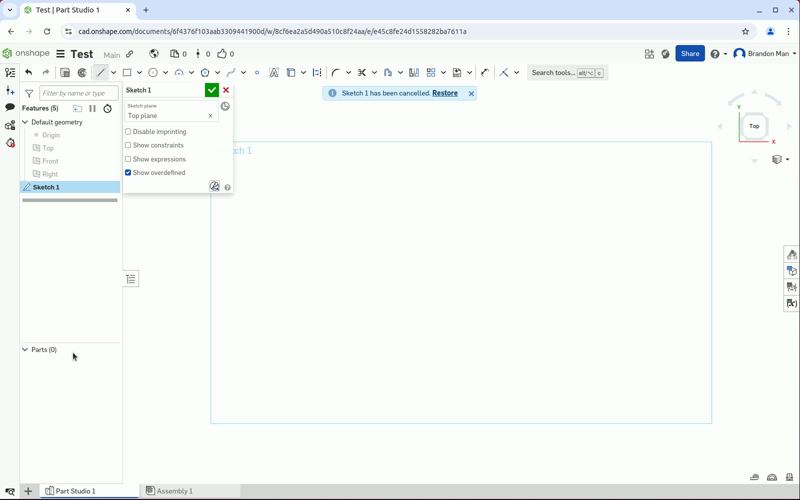
key_down(shift)
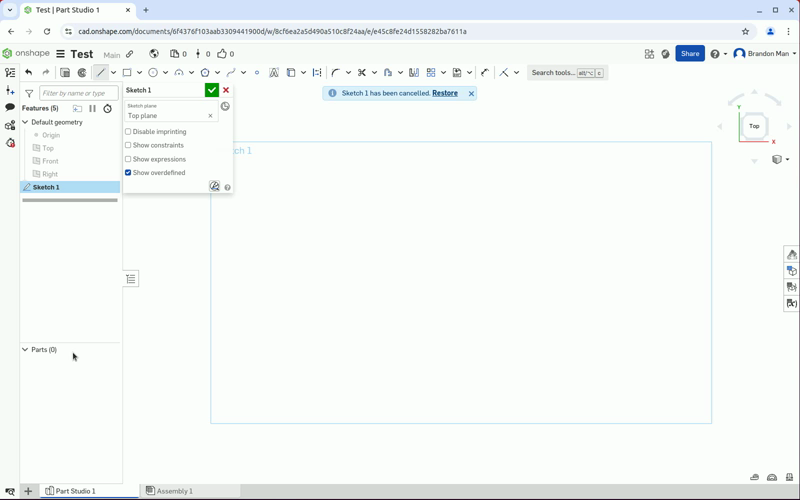
mouse_move(348, 282)
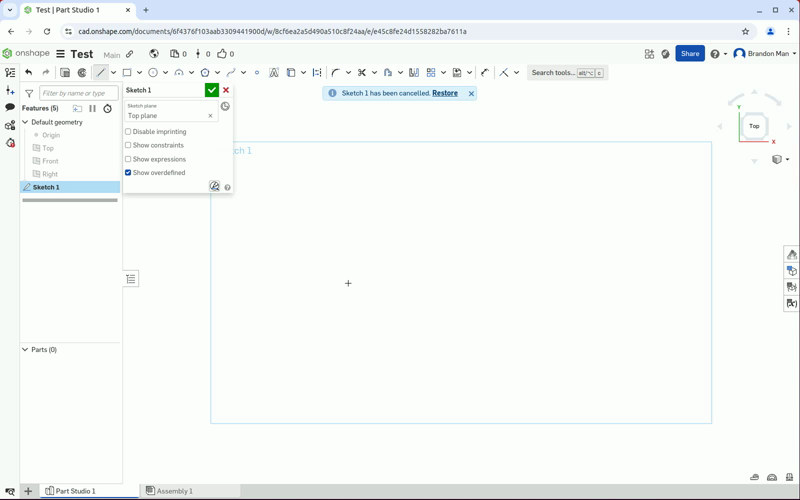
click(348, 282)
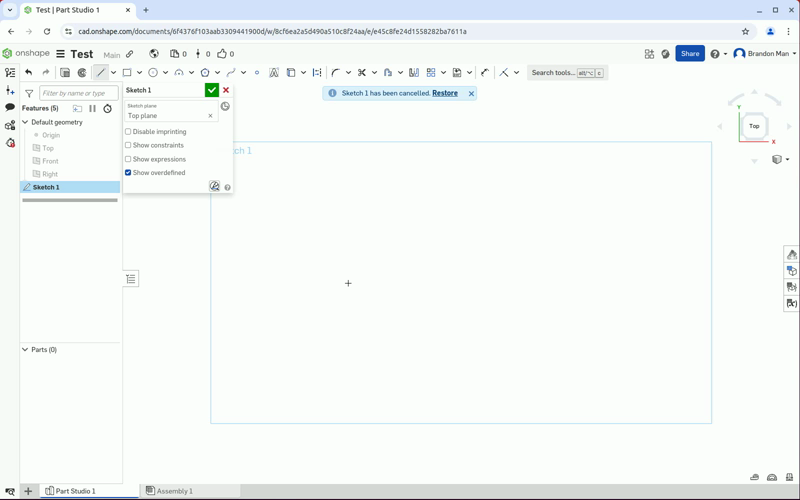
key_up(shift)
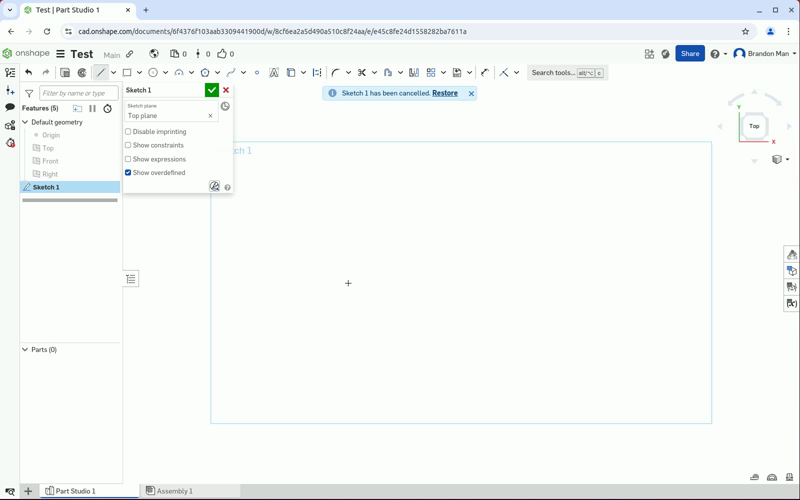
key_down(shift)
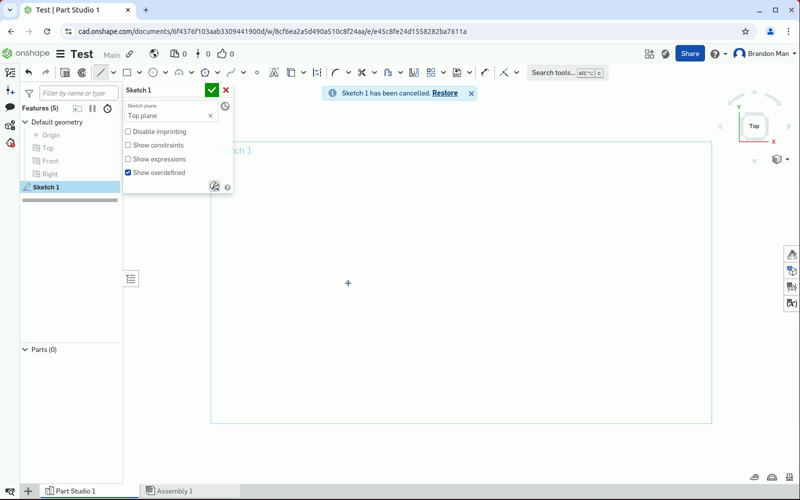
mouse_move(378, 282)
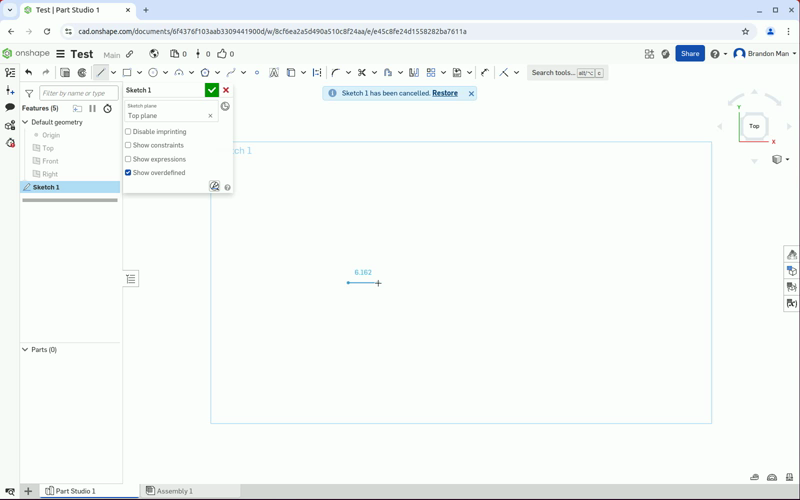
mouse_move(382, 286)
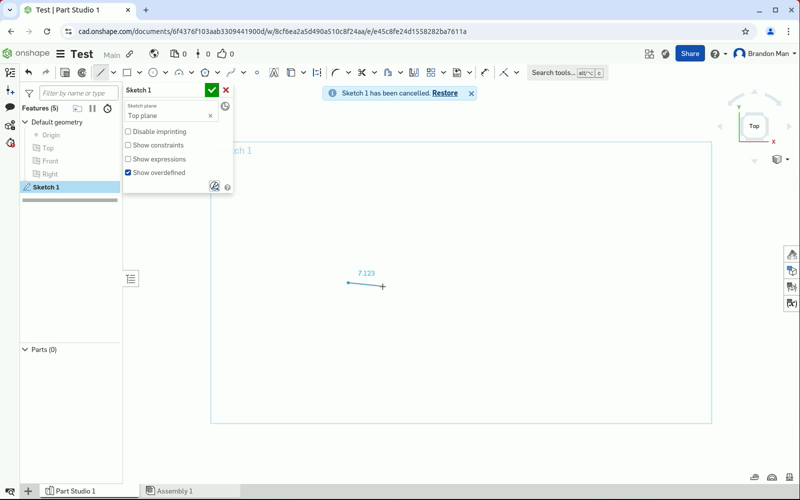
click(382, 286)
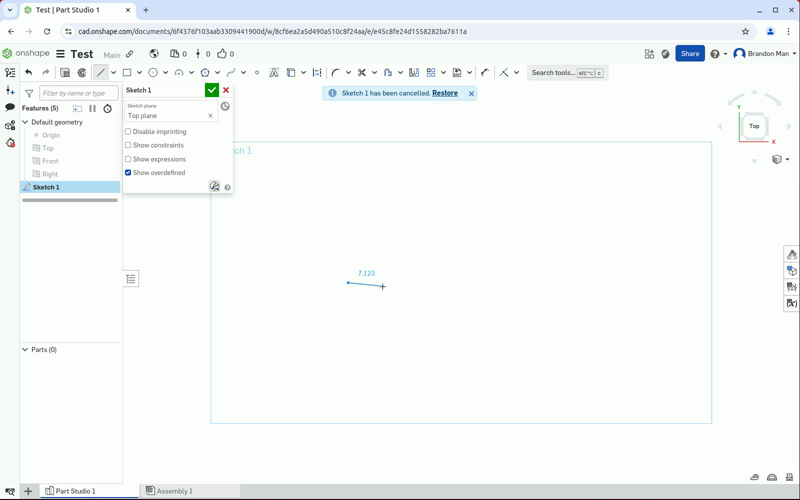
key_up(shift)
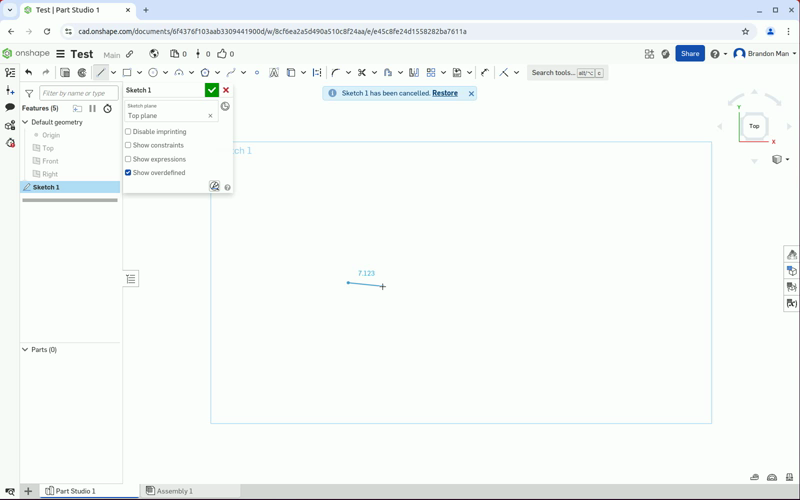
key_down(shift)
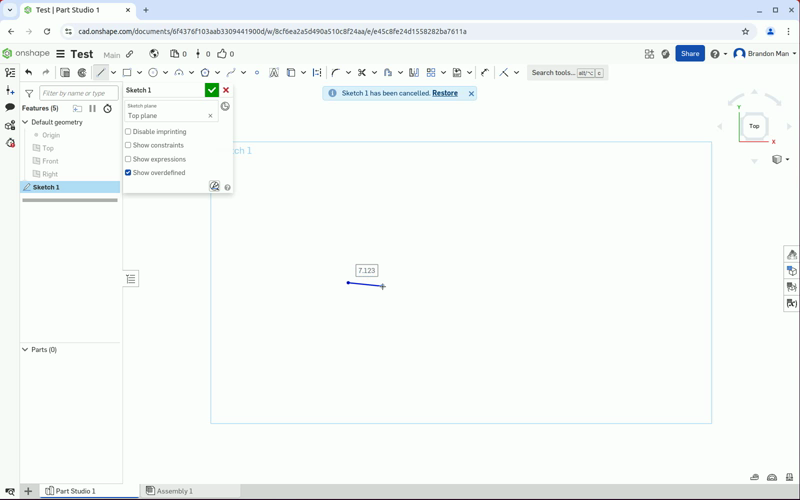
mouse_move(402, 206)
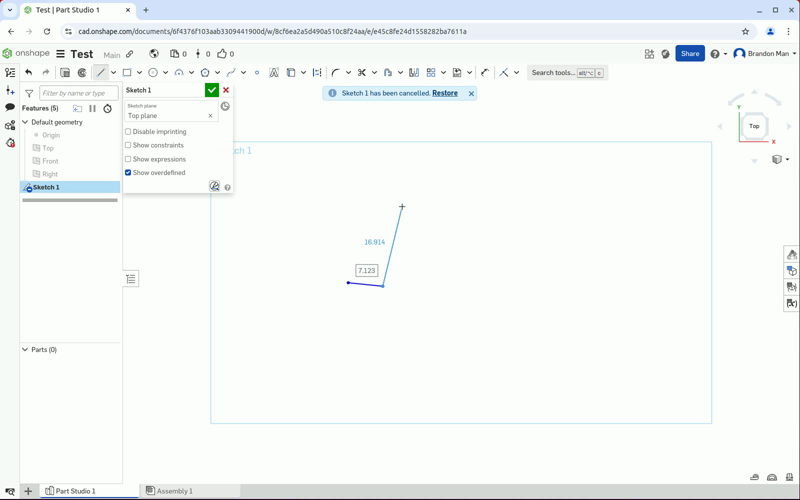
click(402, 206)
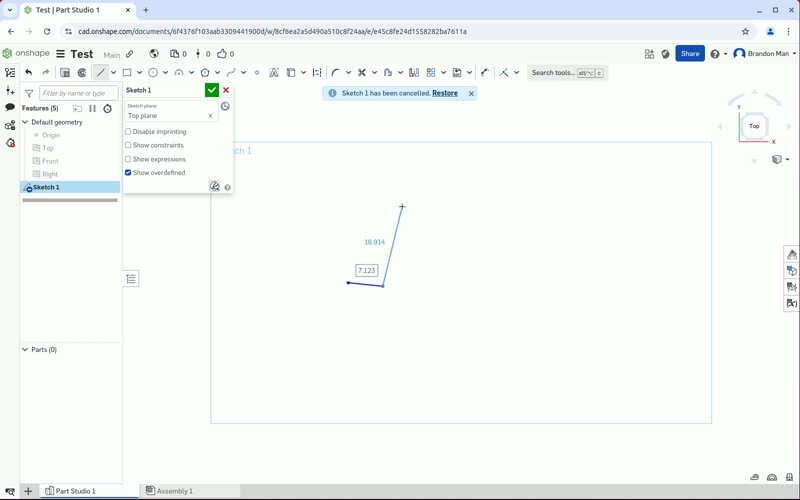
key_up(shift)
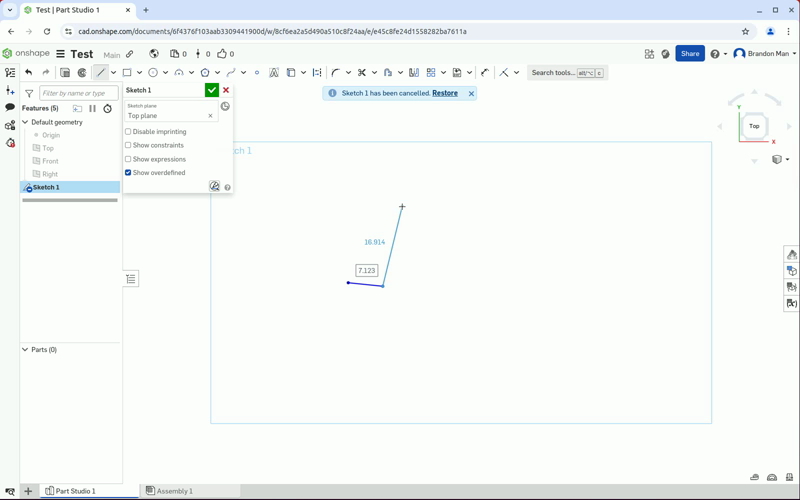
key_down(shift)
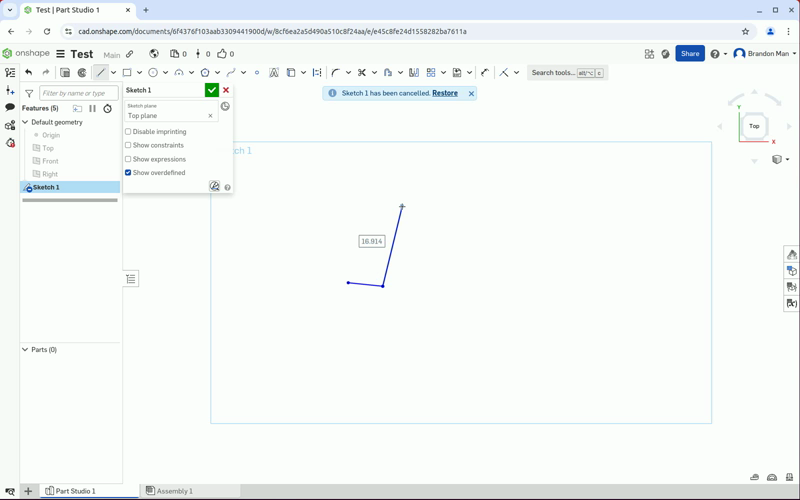
mouse_move(432, 206)
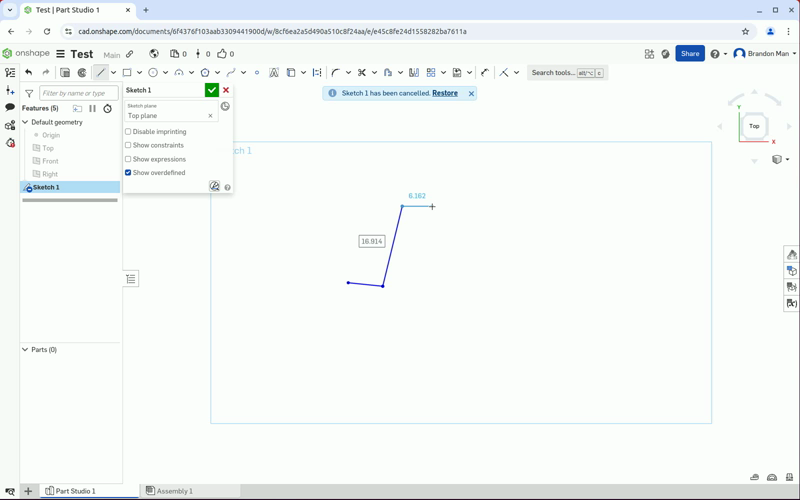
mouse_move(372, 225)
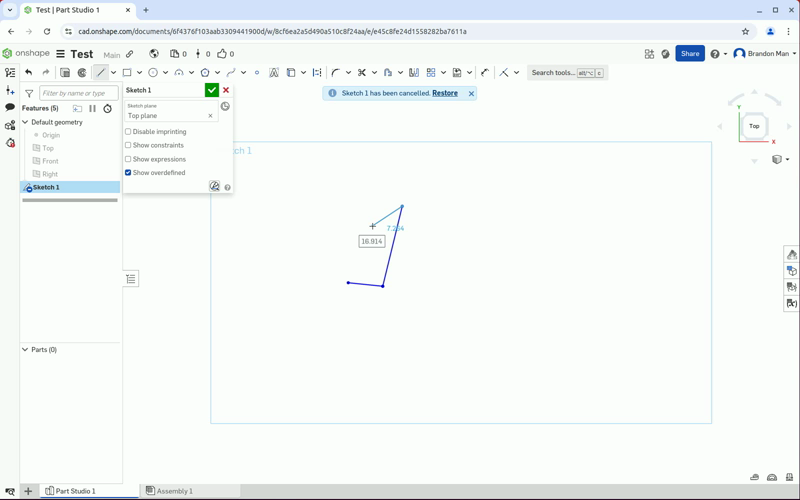
click(372, 225)
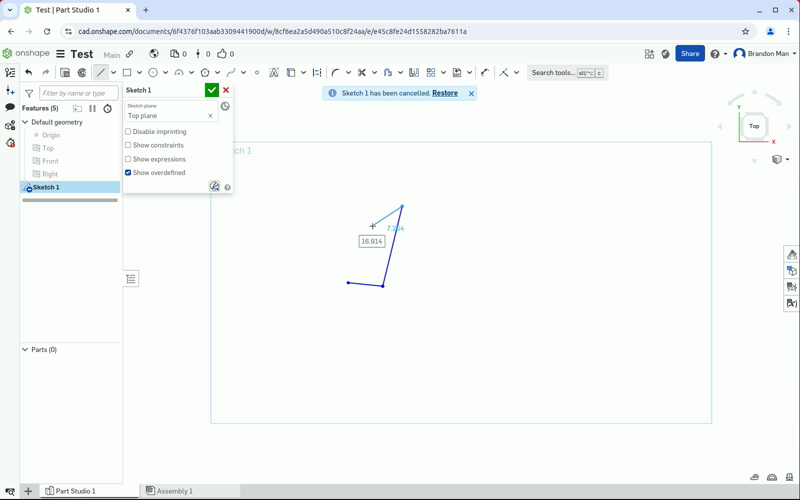
key_up(shift)
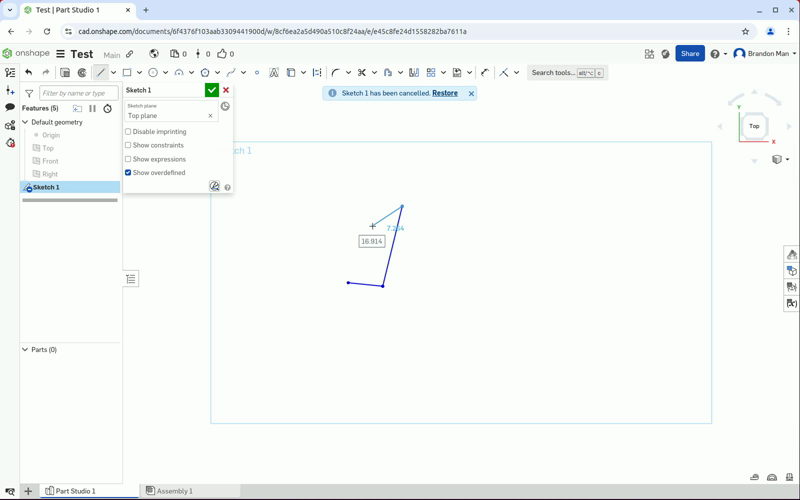
key_down(shift)
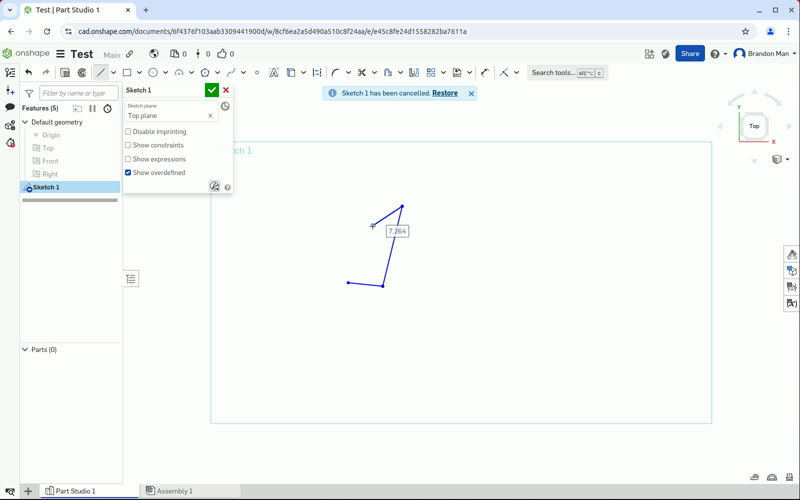
mouse_move(402, 225)
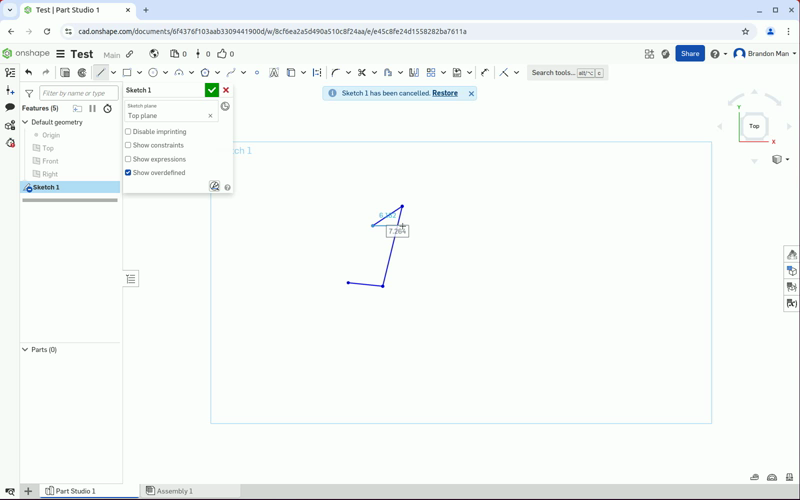
mouse_move(372, 266)
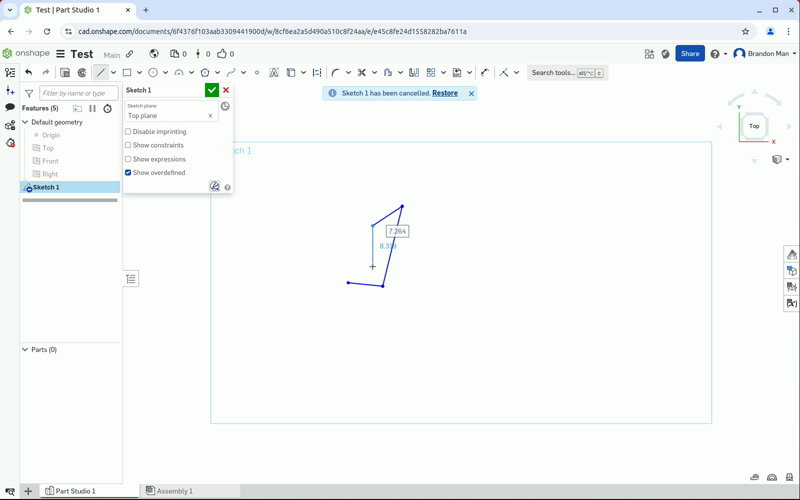
click(372, 266)
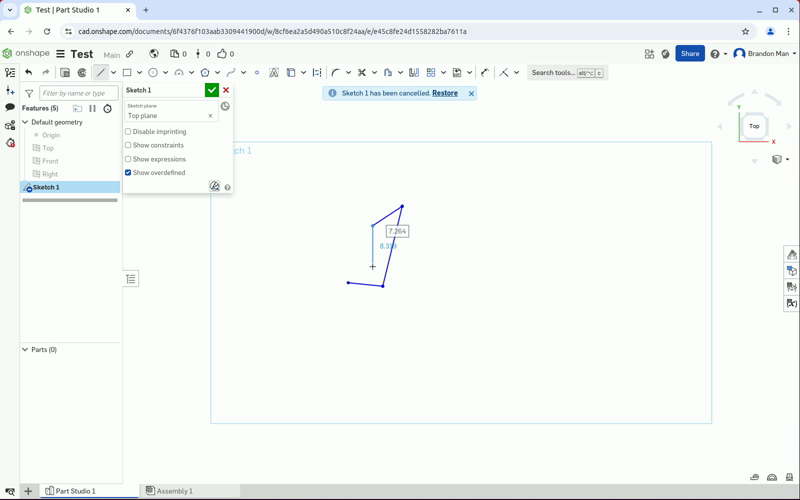
key_up(shift)
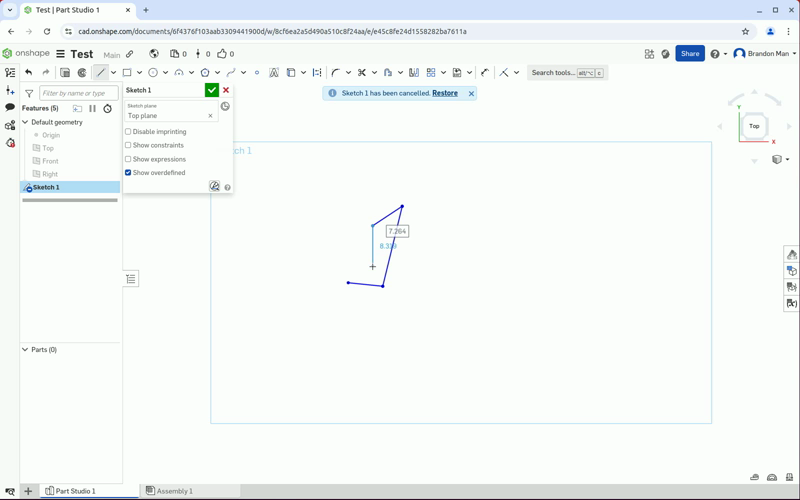
key_down(shift)
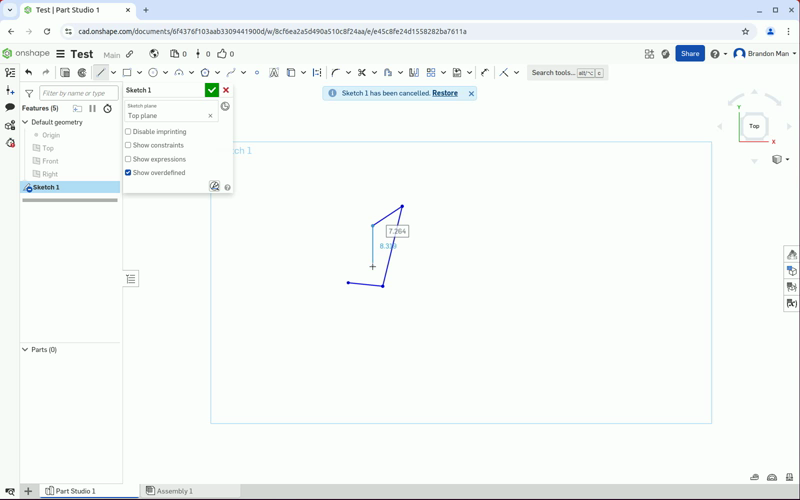
mouse_move(402, 266)
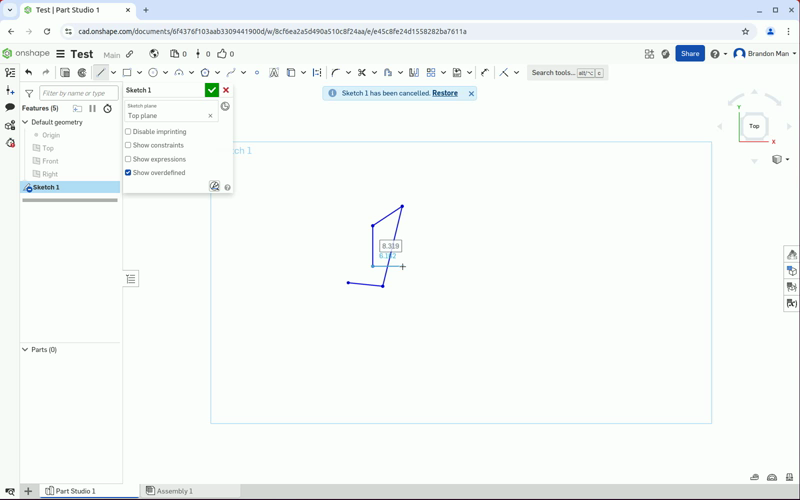
mouse_move(348, 266)
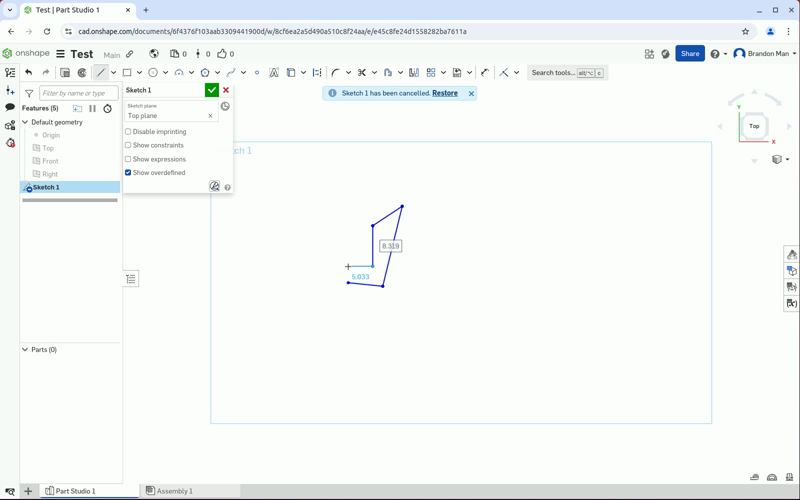
click(348, 266)
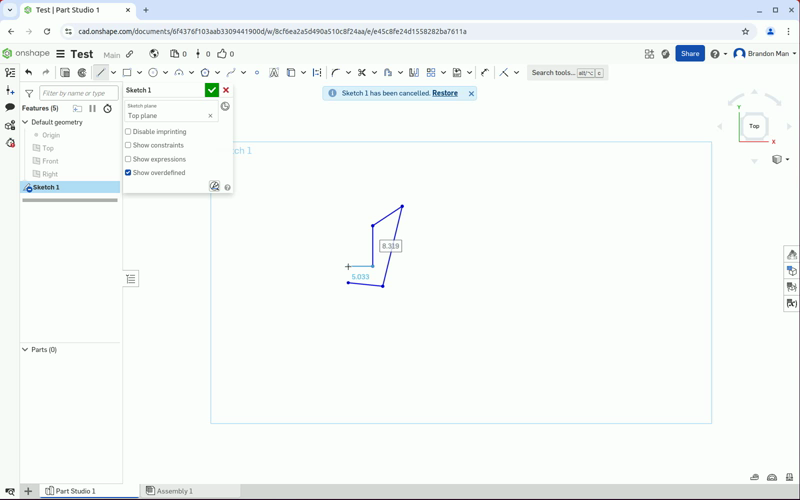
key_up(shift)
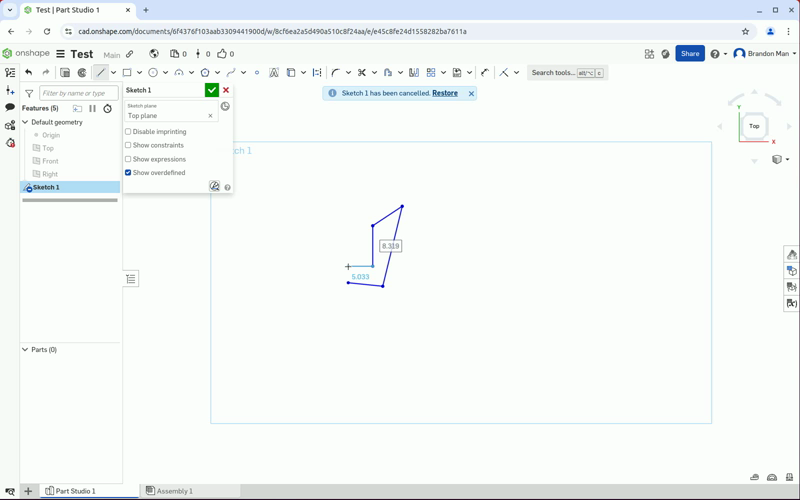
mouse_move(378, 266)
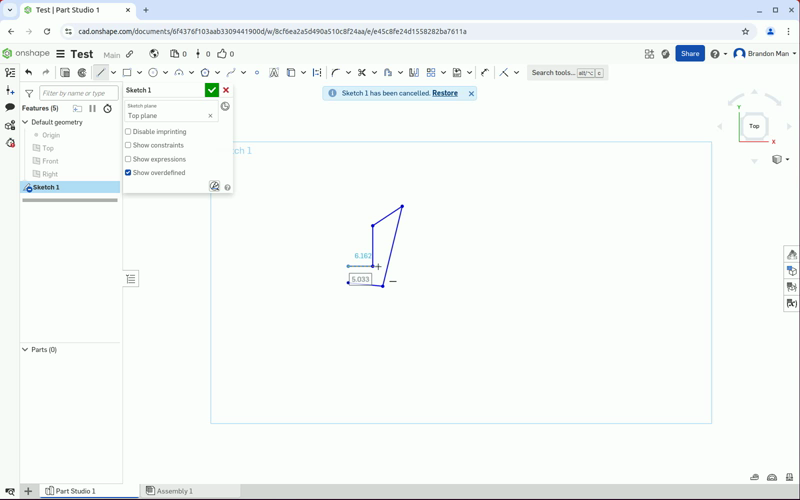
key_down(shift)
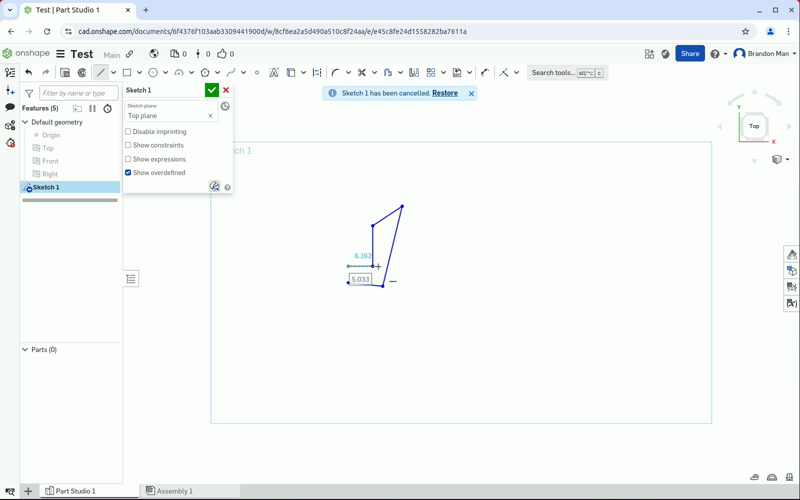
mouse_move(348, 282)
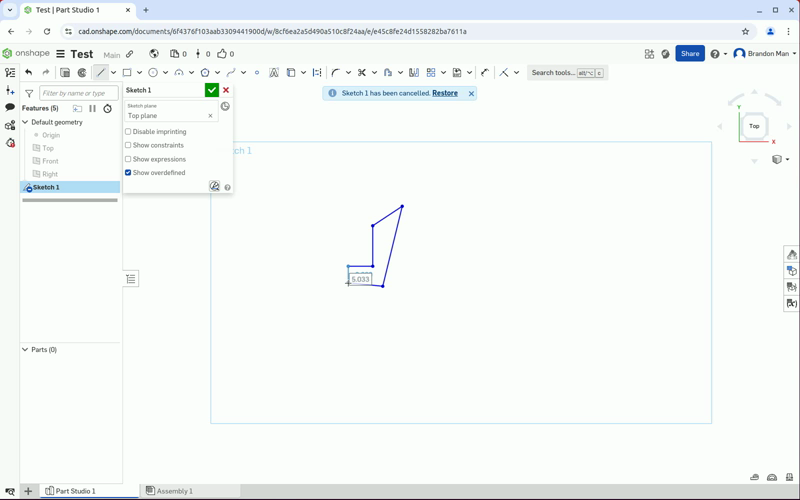
key_up(shift)
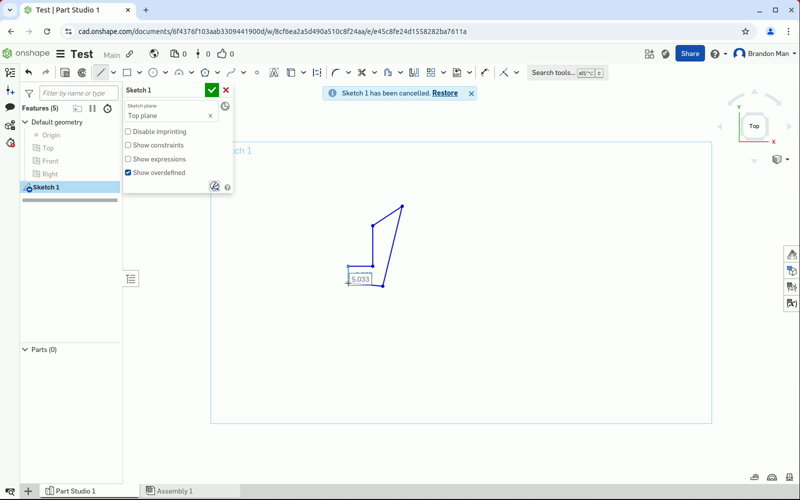
click(348, 282)
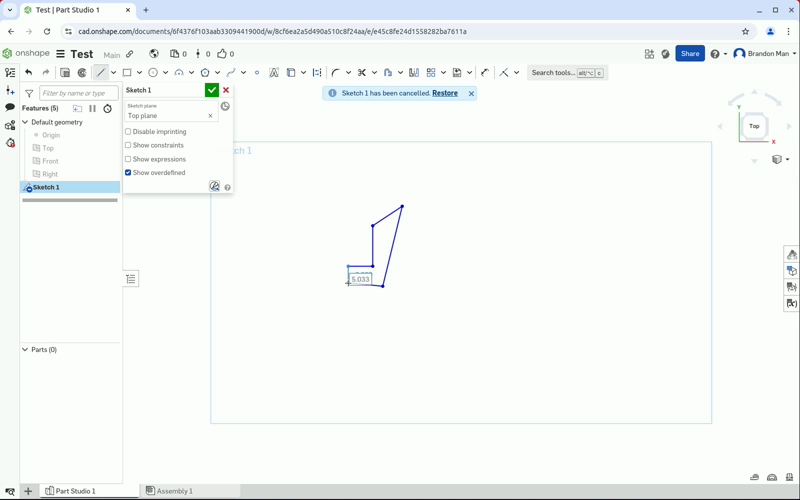
key(esc)
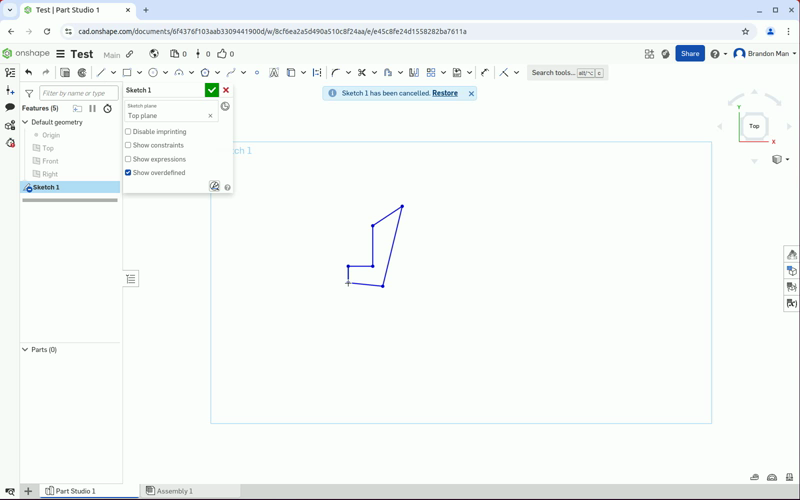
mouse_move(379, 225)
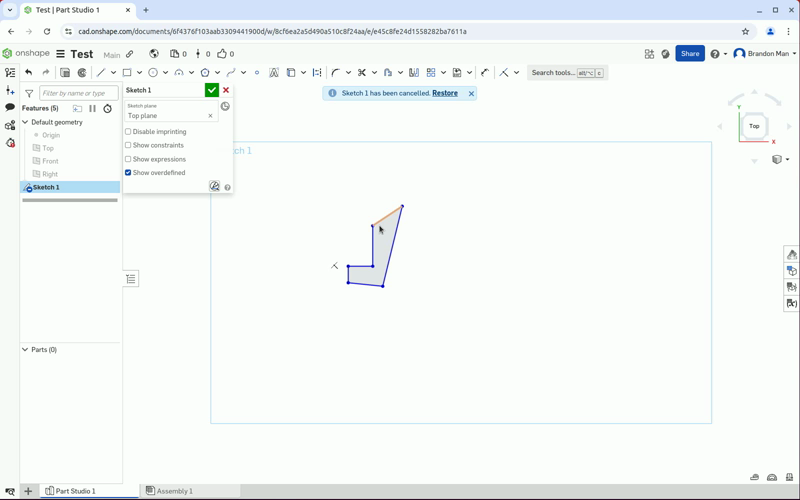
scroll(6)
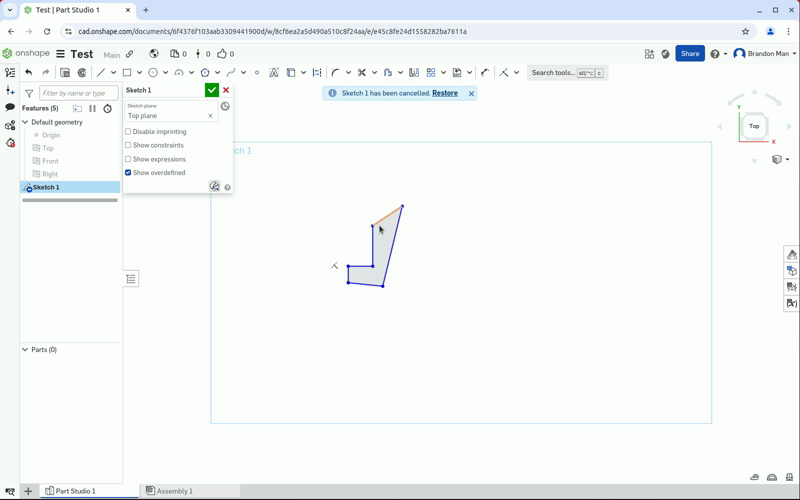
scroll(6)
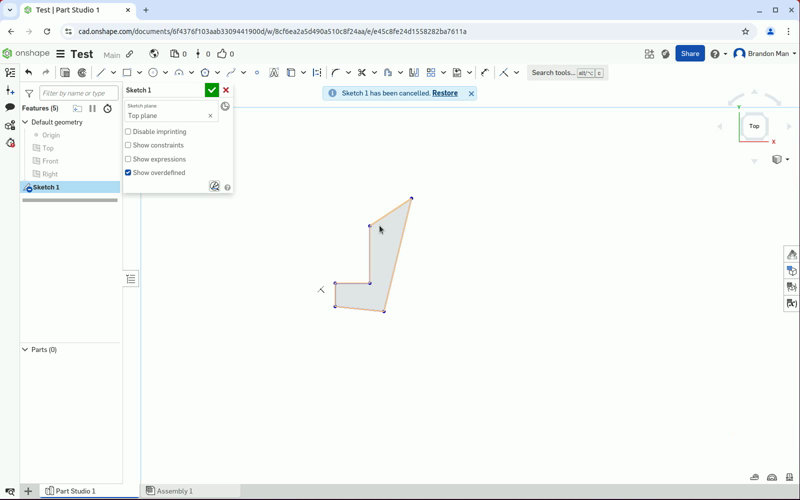
scroll(6)
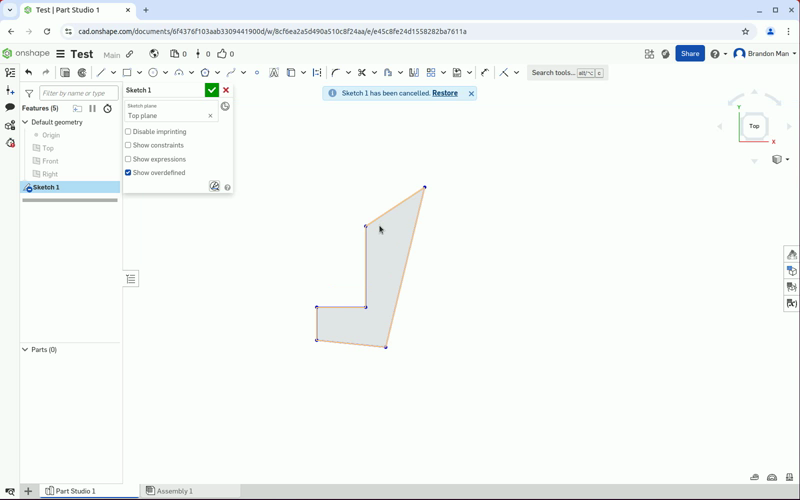
scroll(6)
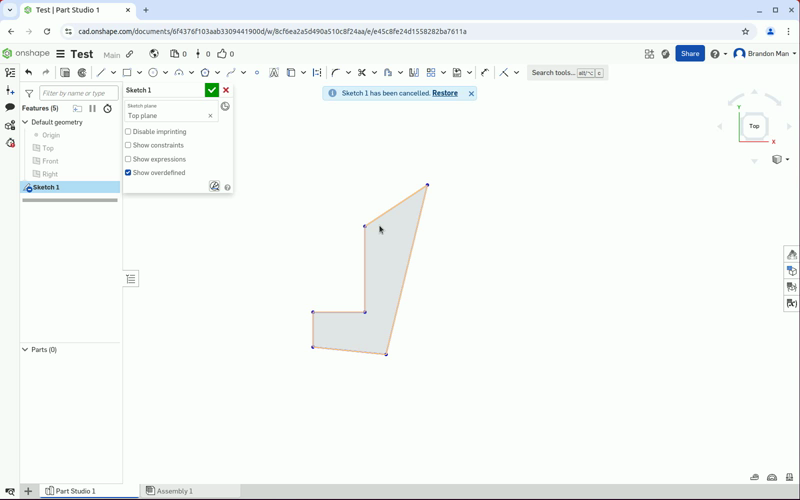
scroll(6)
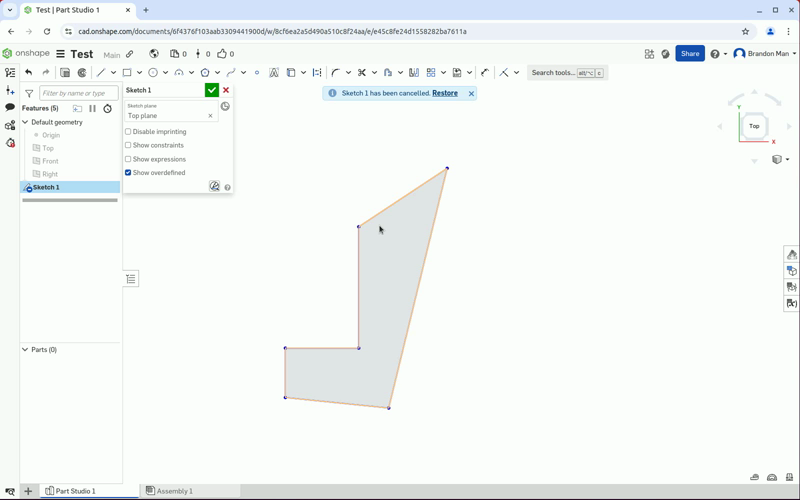
scroll(6)
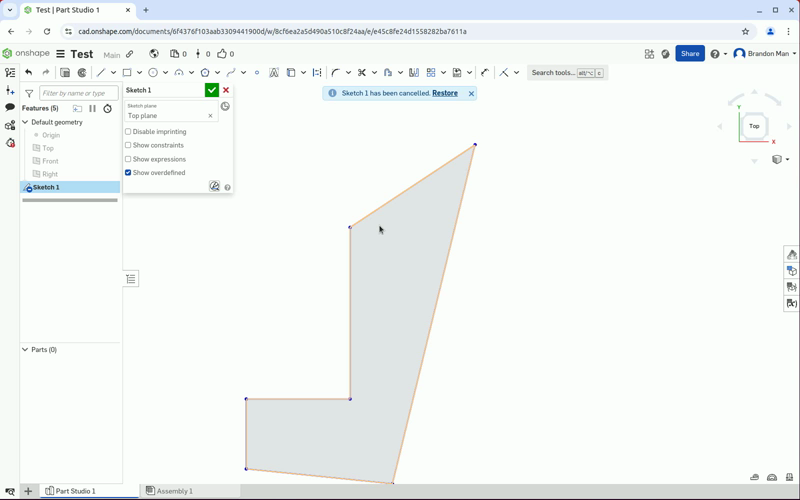
scroll(6)
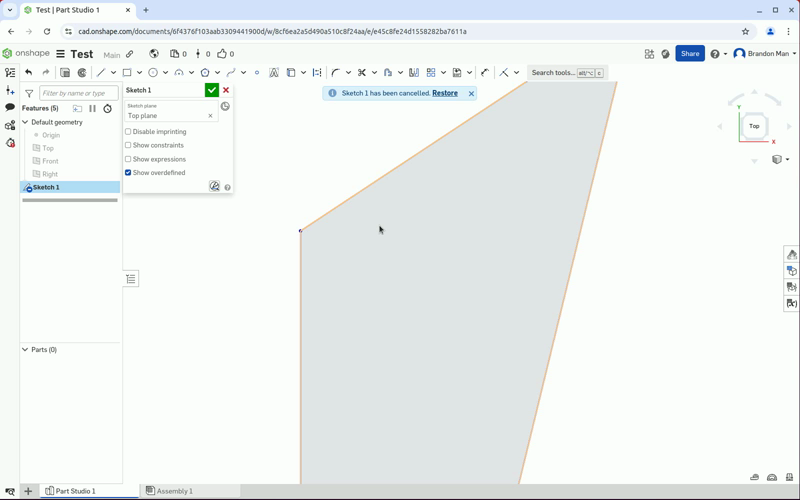
click(379, 225)
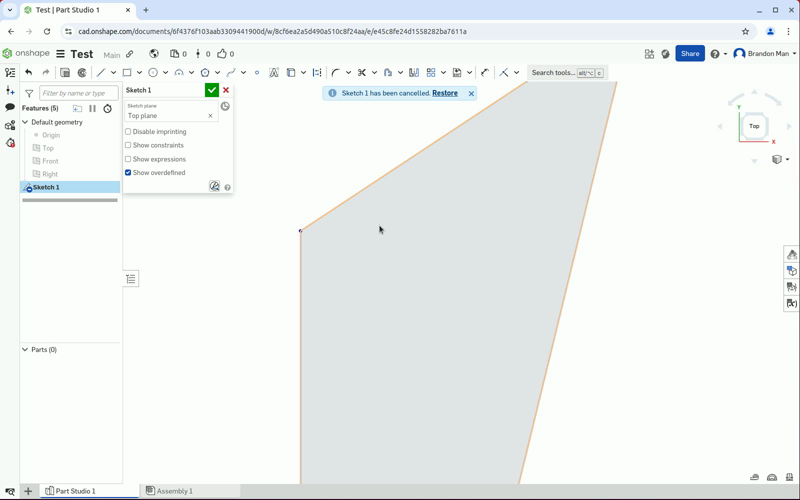
scroll(-6)
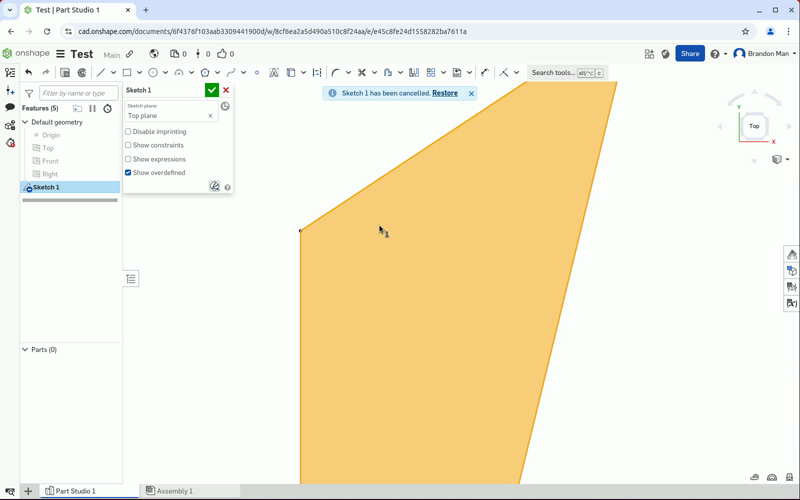
scroll(-6)
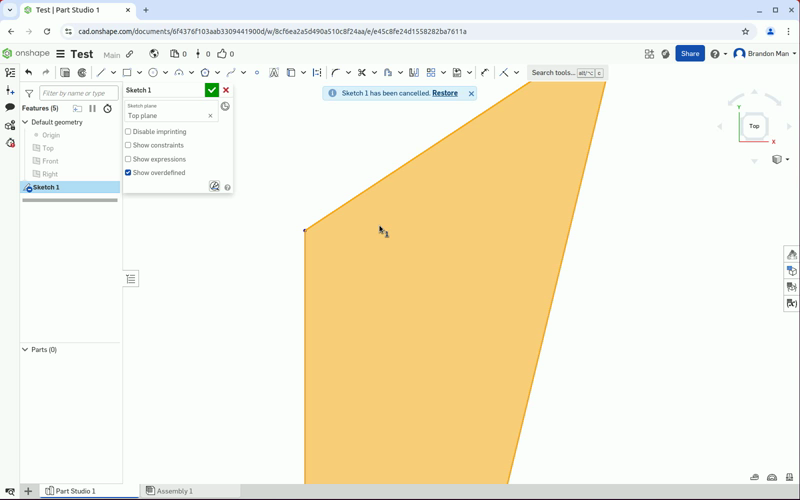
scroll(-6)
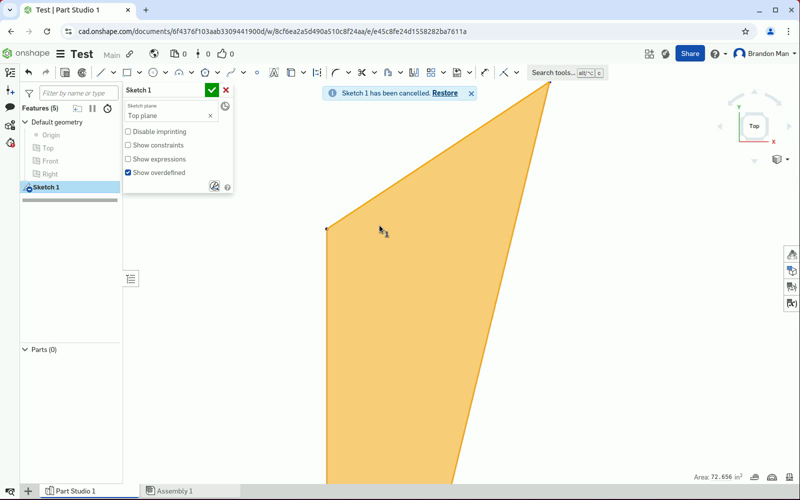
scroll(-6)
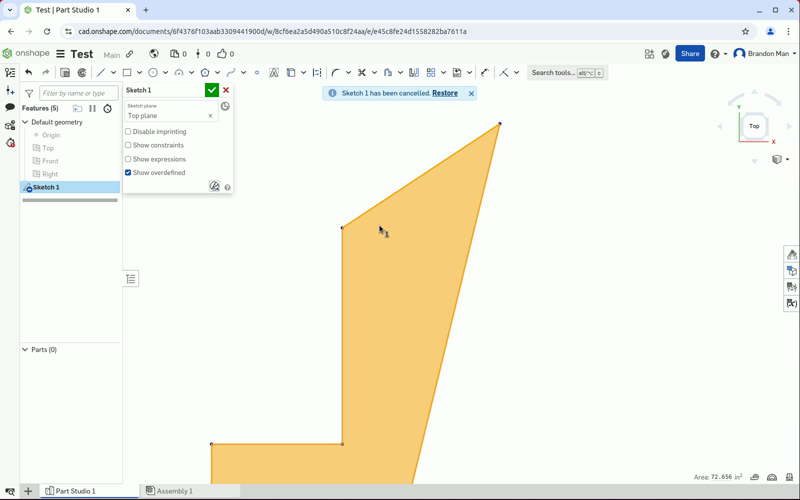
scroll(-6)
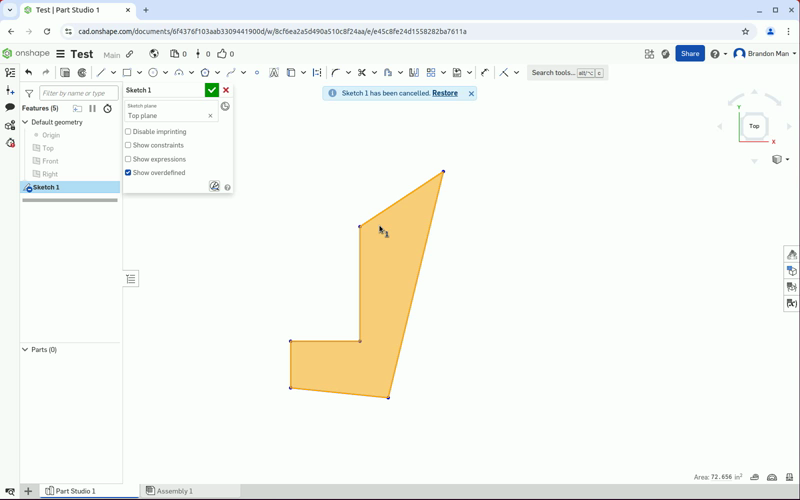
scroll(-6)
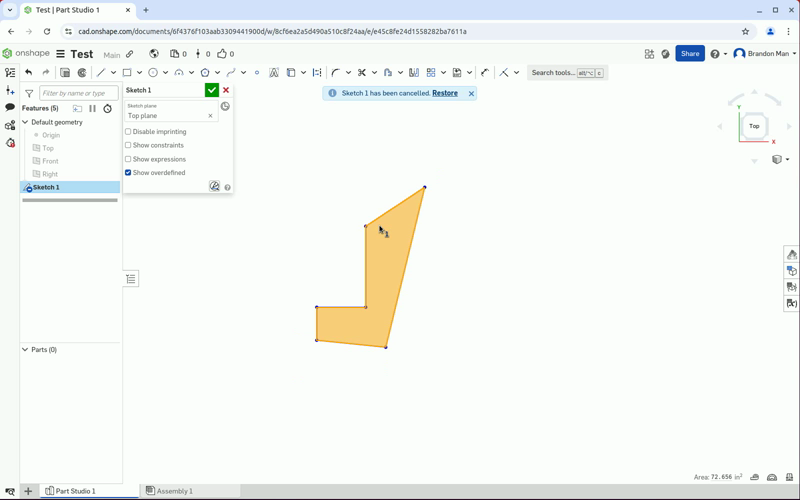
scroll(-6)
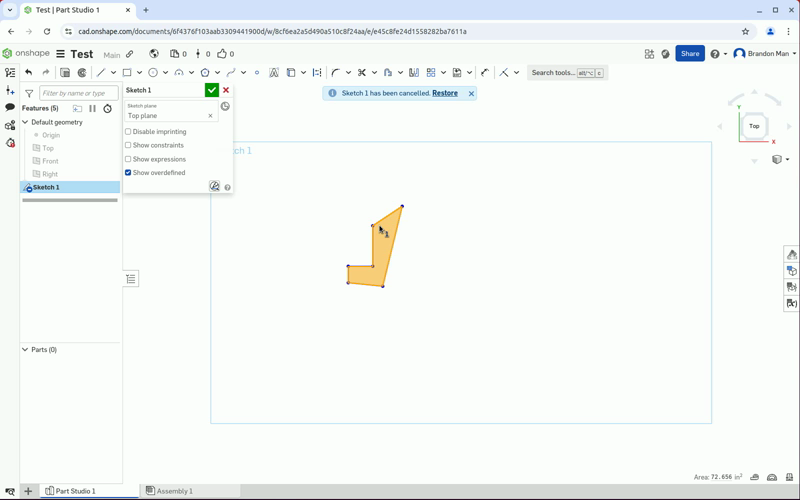
mouse_move(73, 352)
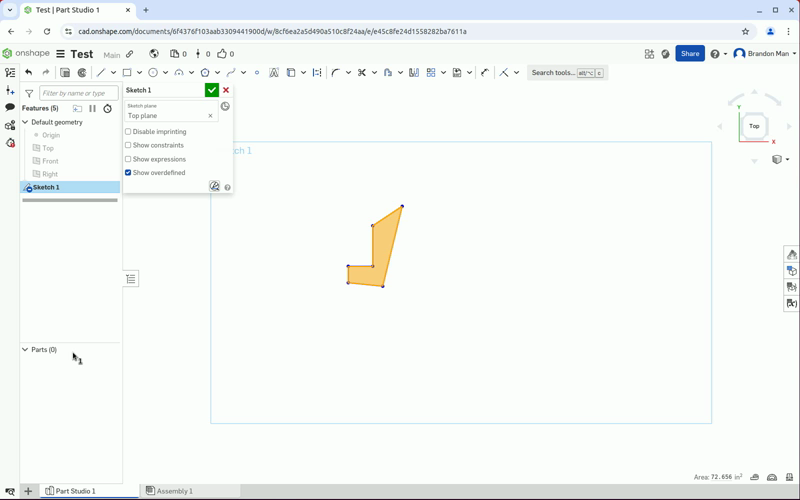
key(shift+y)
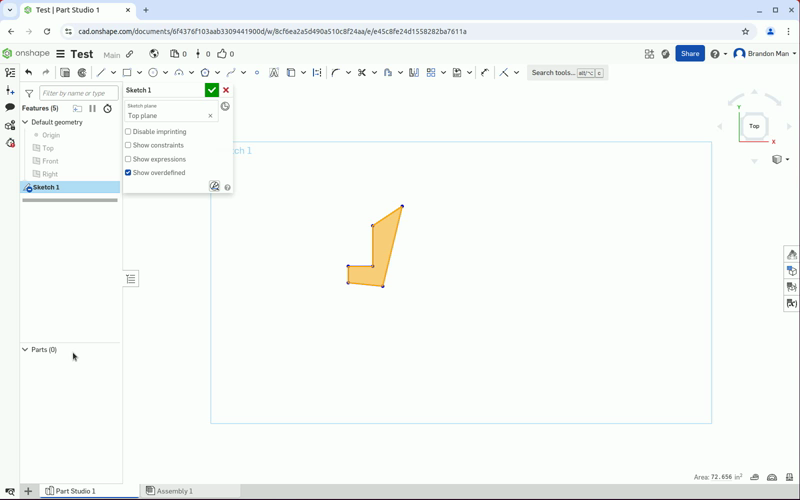
key(shift+e)
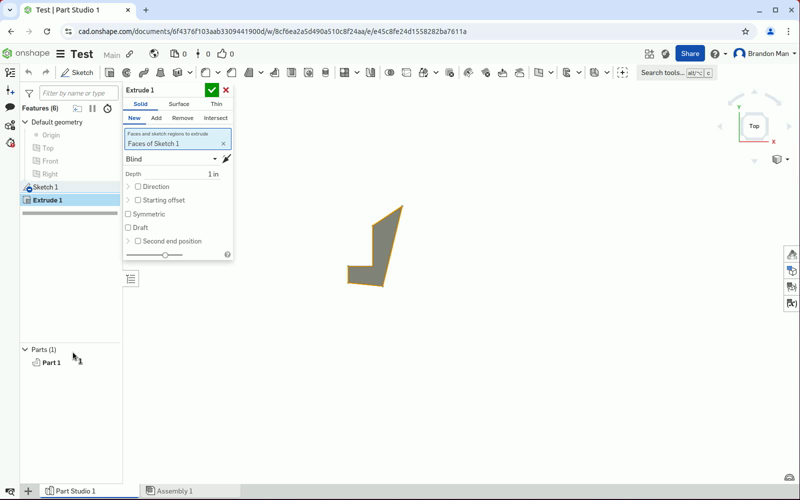
mouse_move(143, 106)
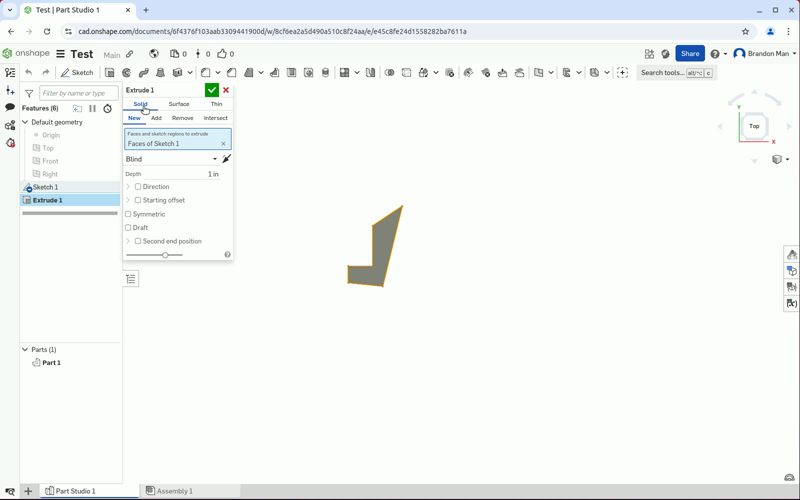
click(143, 106)
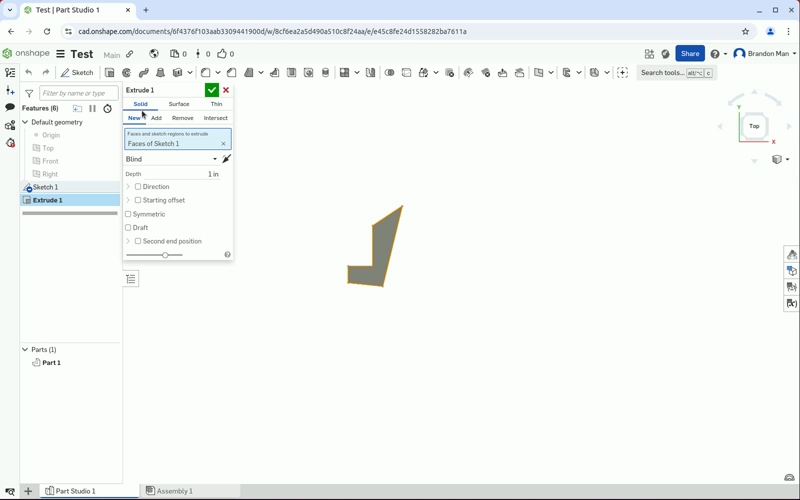
mouse_move(137, 120)
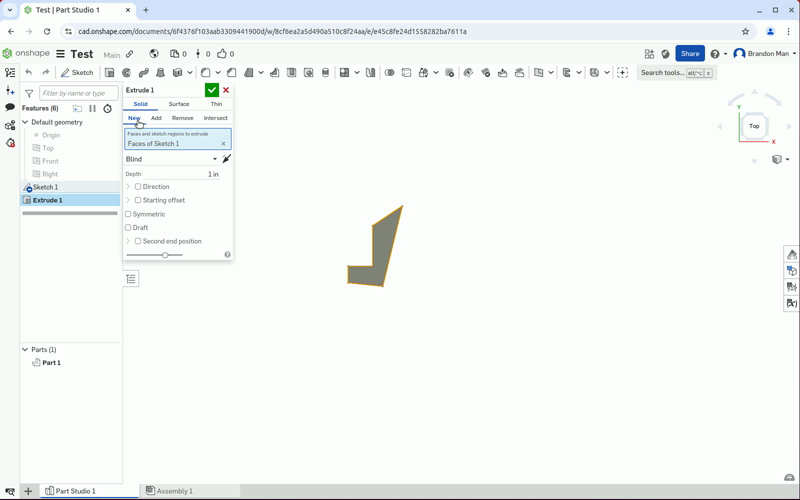
click(137, 120)
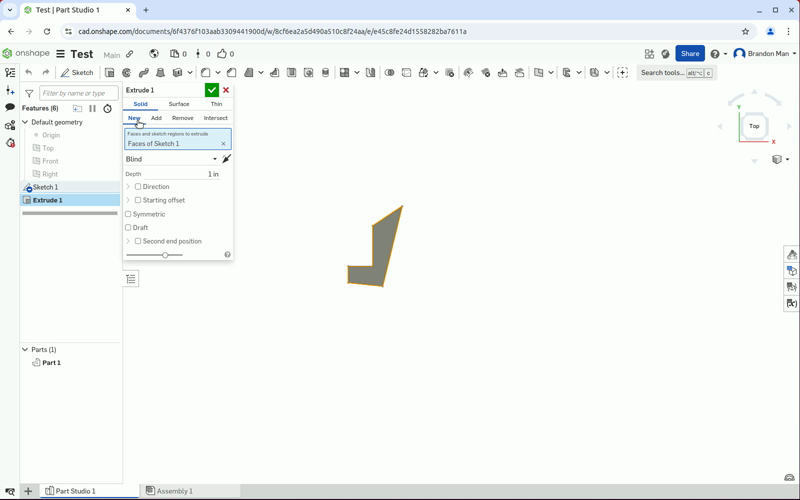
key(tab, 4)
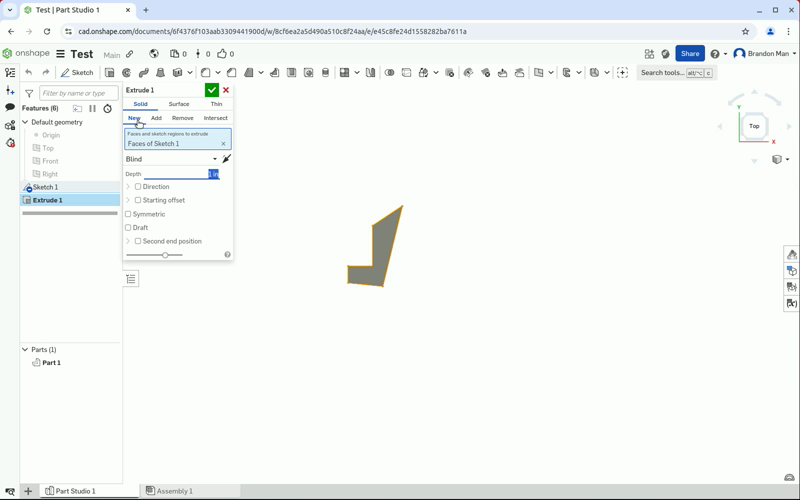
text(16.609)
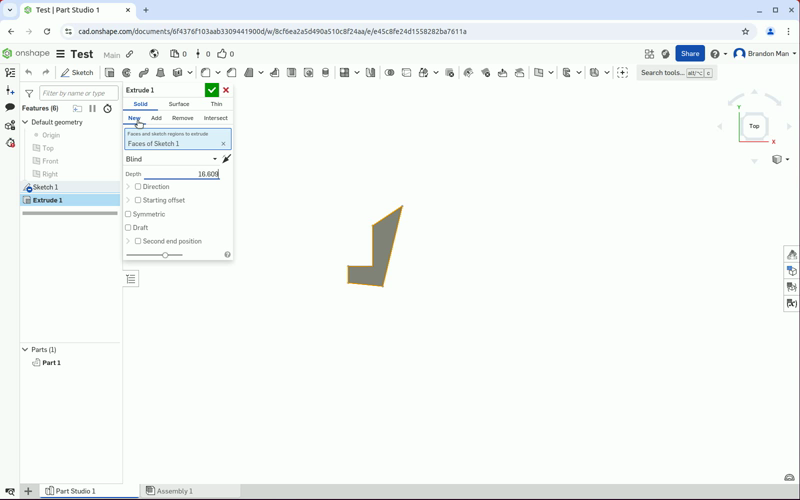
key(enter)
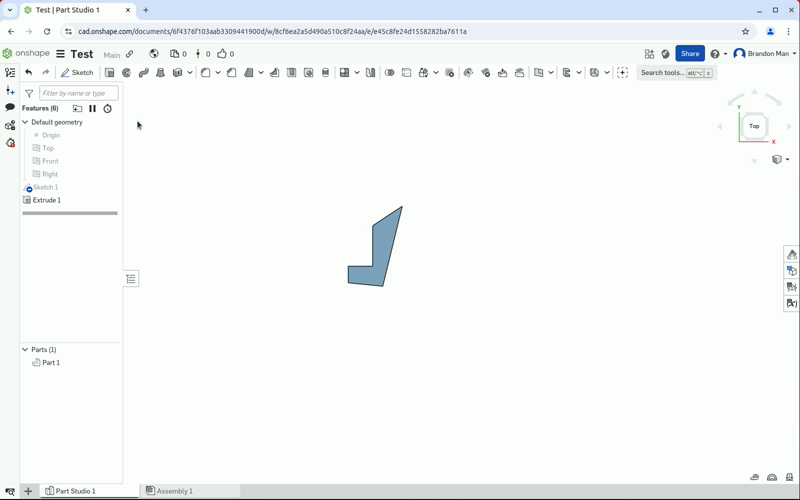
key(shift+h)
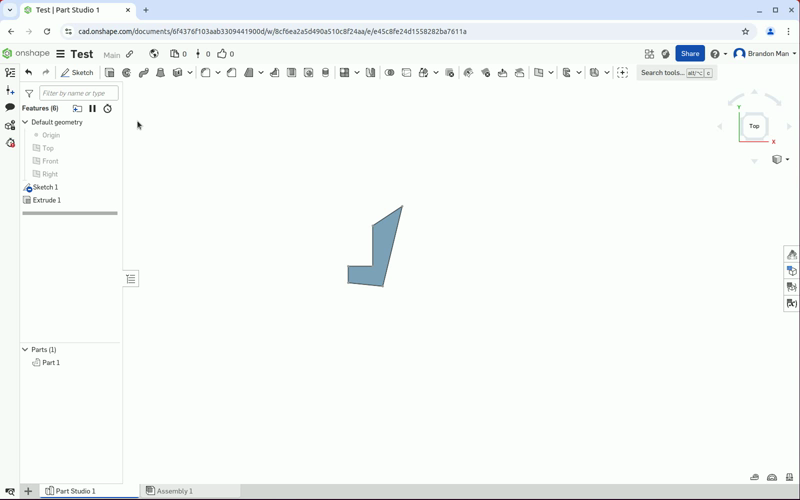
key(shift+h)
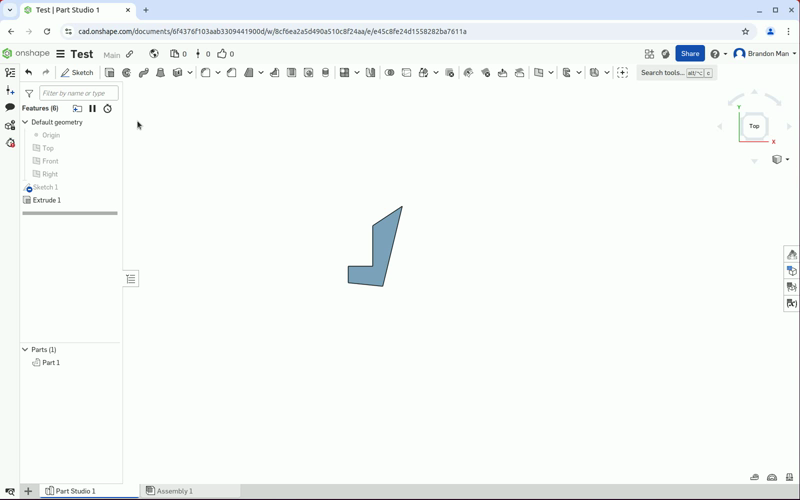
mouse_move(73, 189)
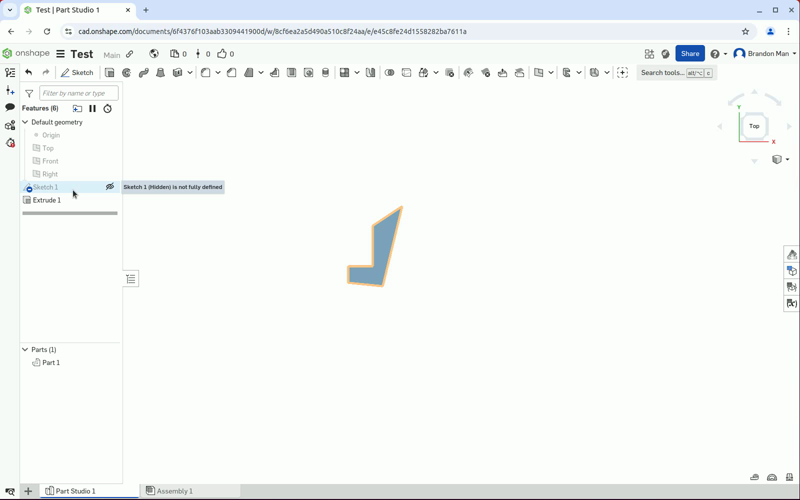
click(73, 189)
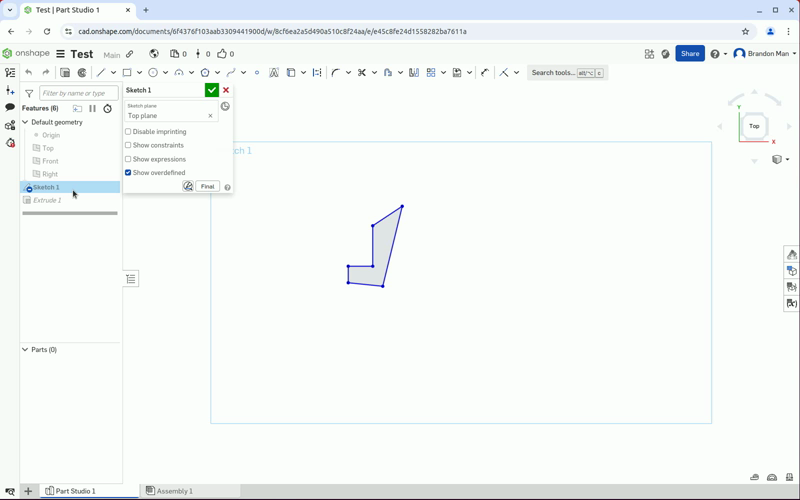
mouse_move(229, 92)
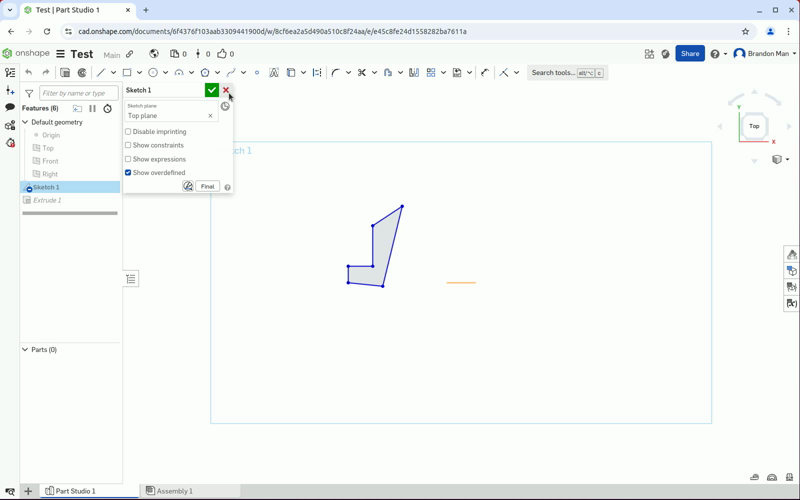
click(229, 92)
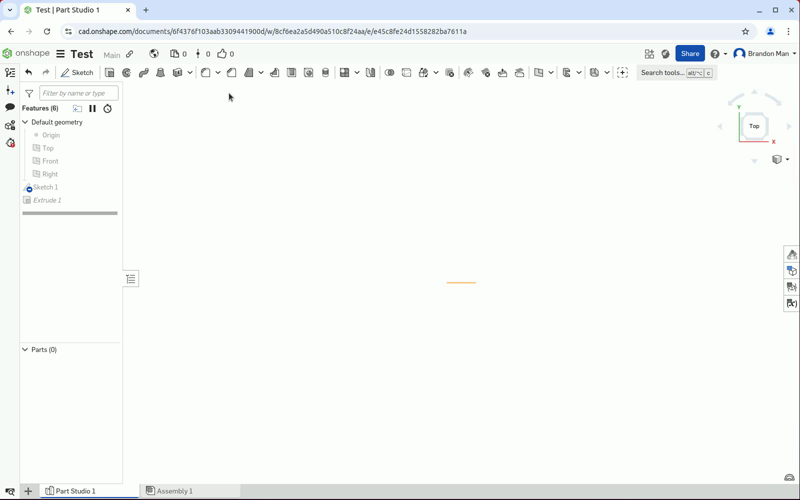
mouse_move(73, 352)
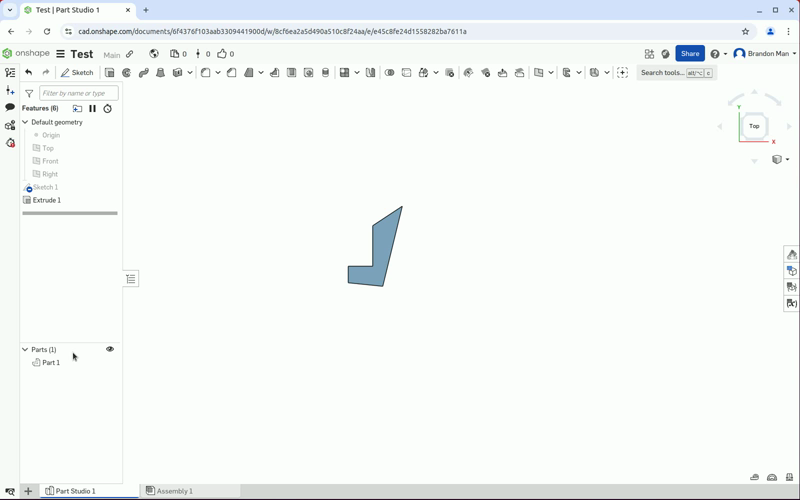
key(y)
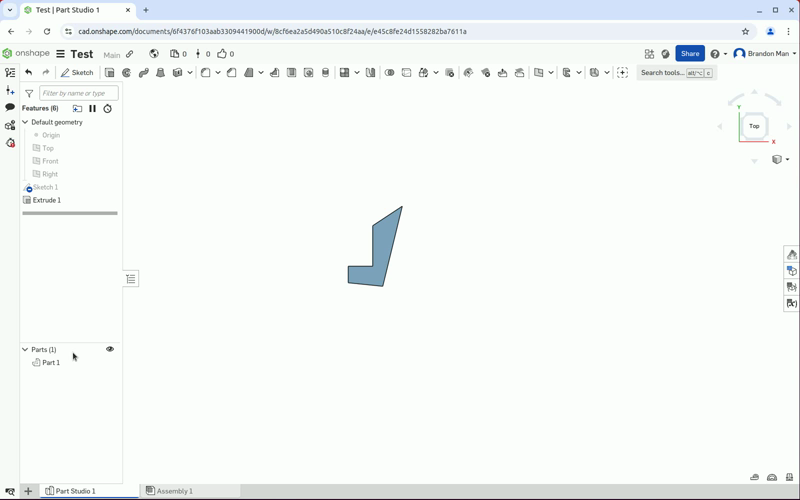
key(shift+p)
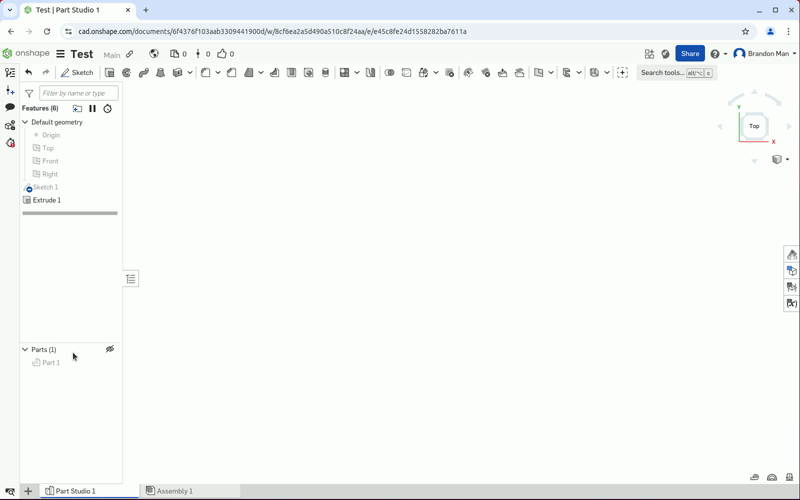
key(space)
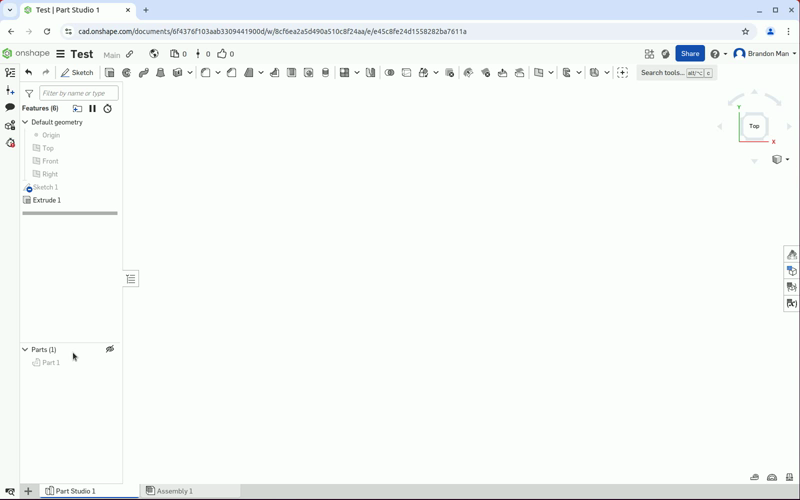
key_down(shift)
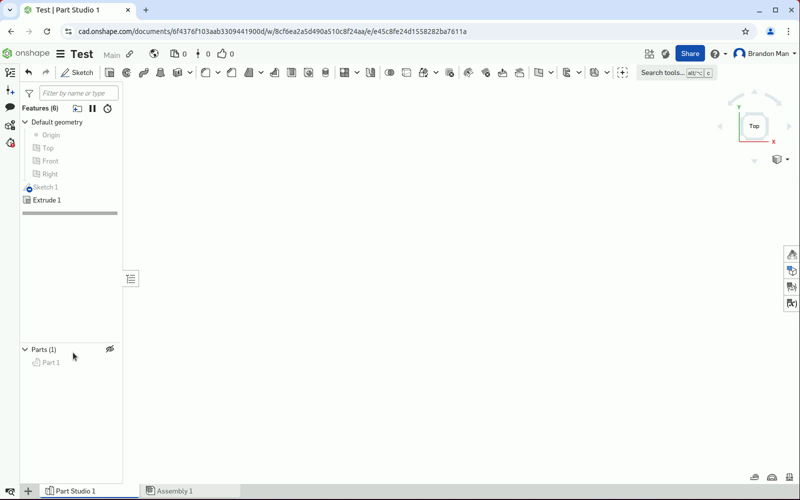
key(up)
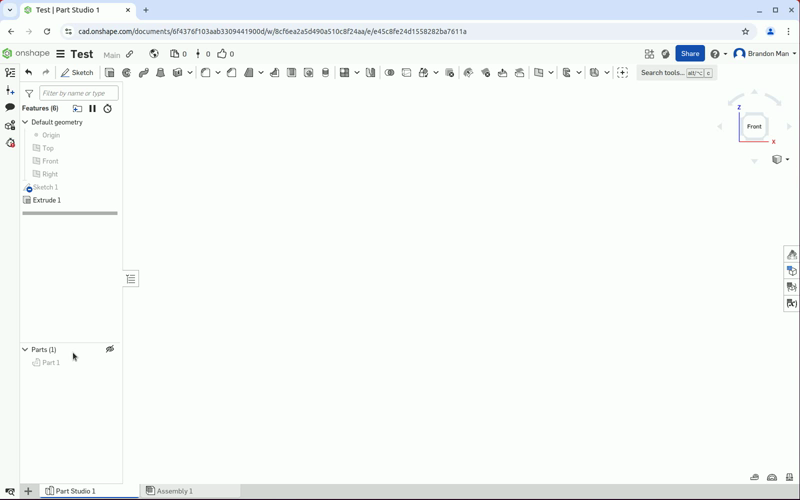
key_up(shift)
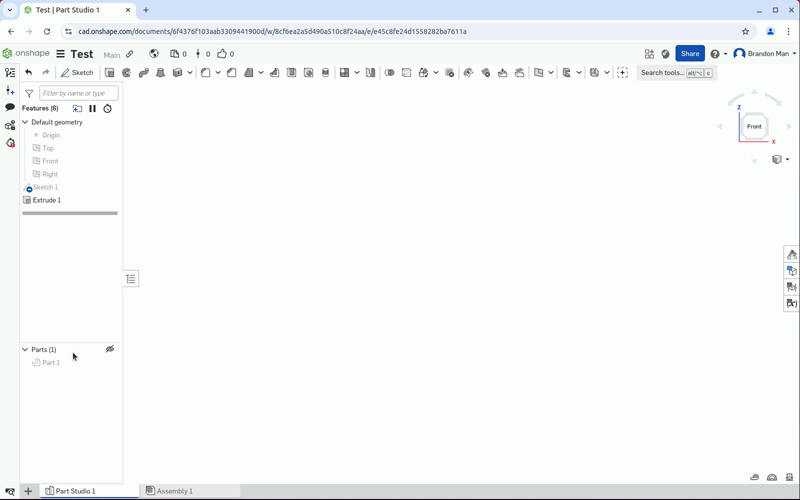
key(space)
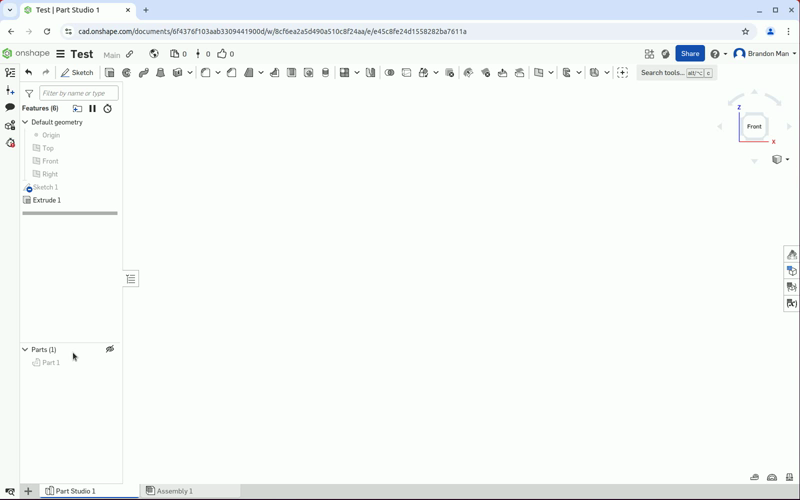
key_down(shift)
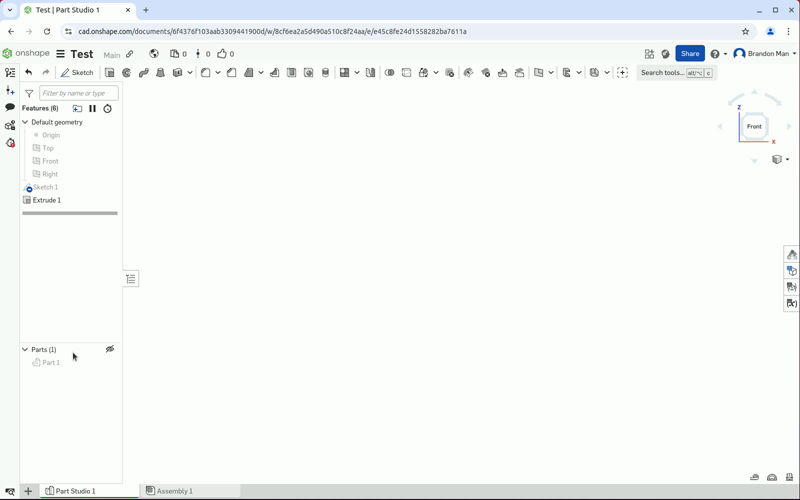
key(left)
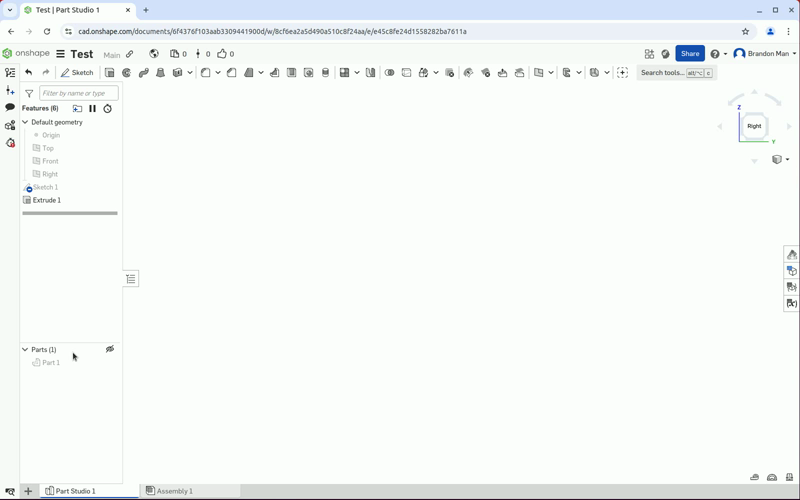
key_up(shift)
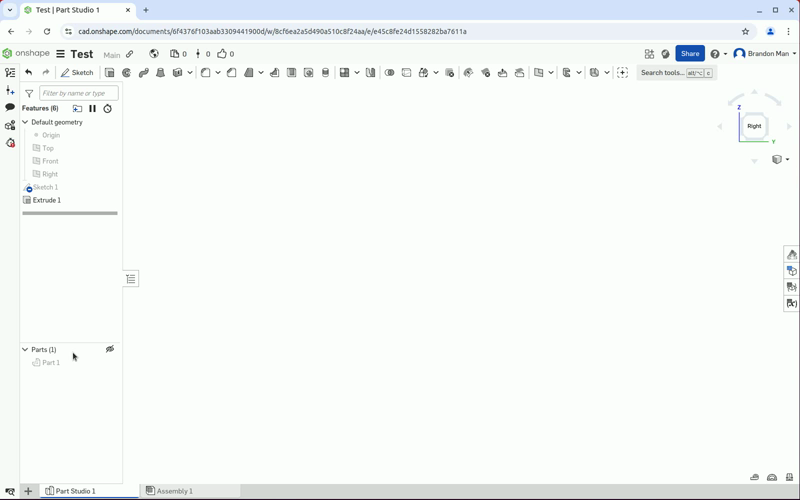
mouse_move(73, 352)
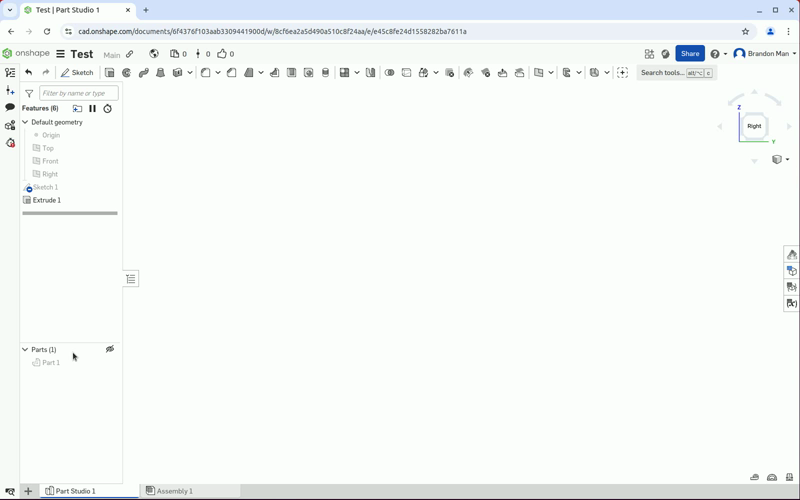
key(shift+y)
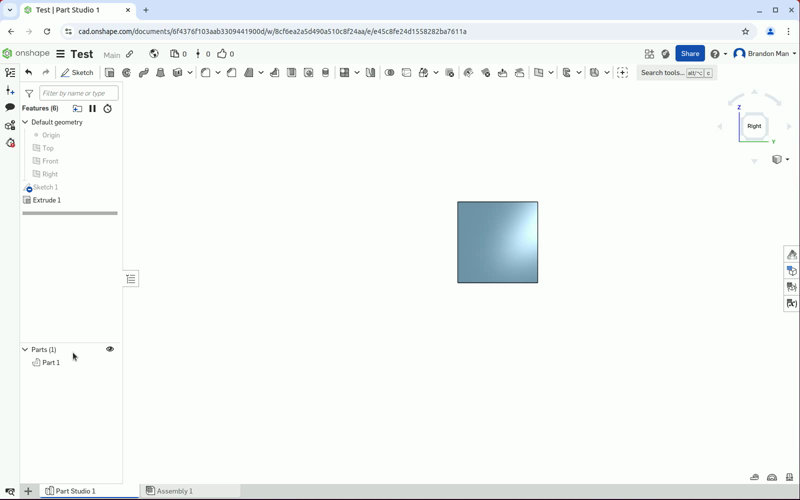
mouse_move(541, 75)
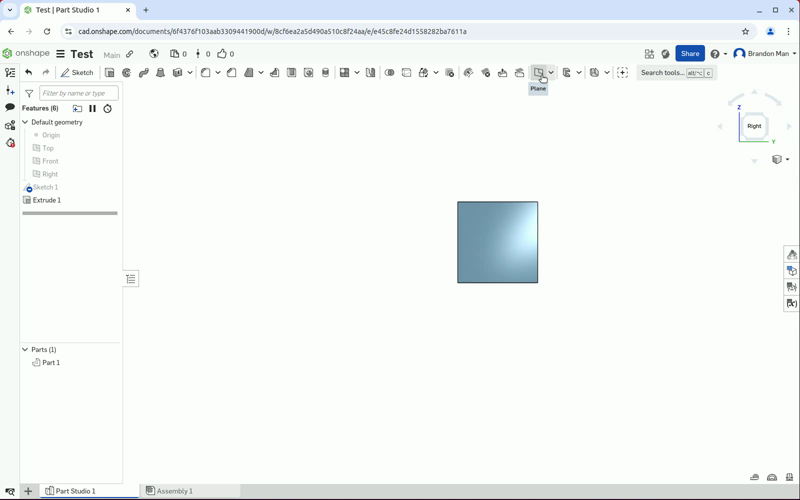
click(541, 75)
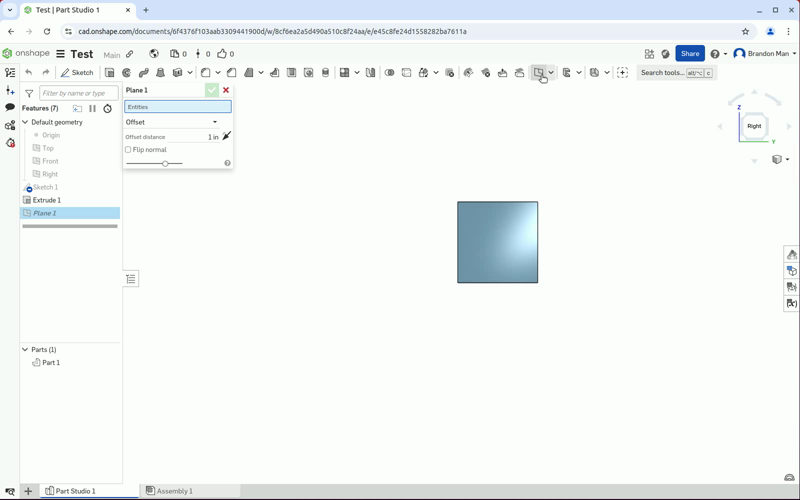
mouse_move(73, 176)
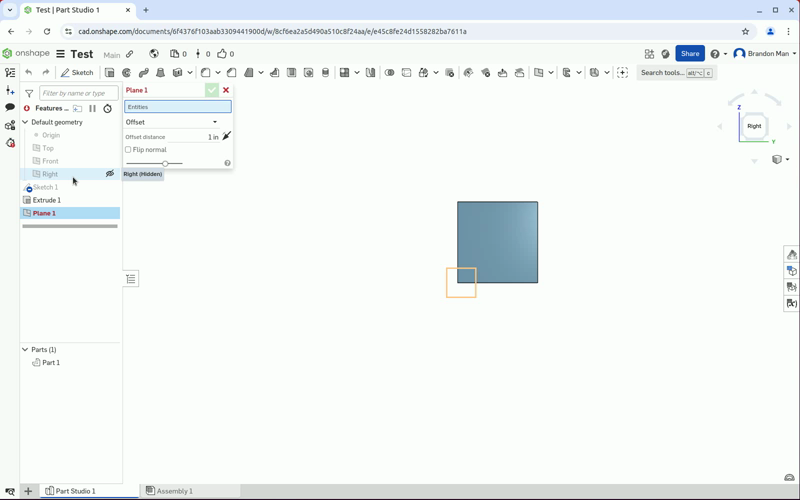
click(73, 176)
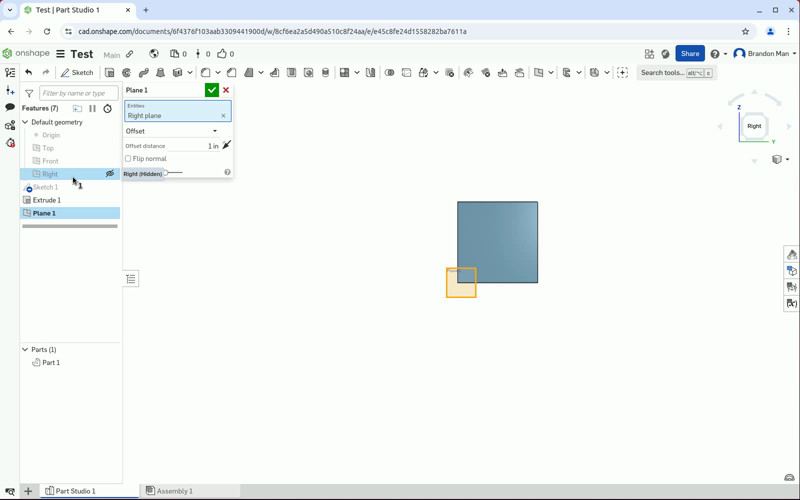
key(tab, 2)
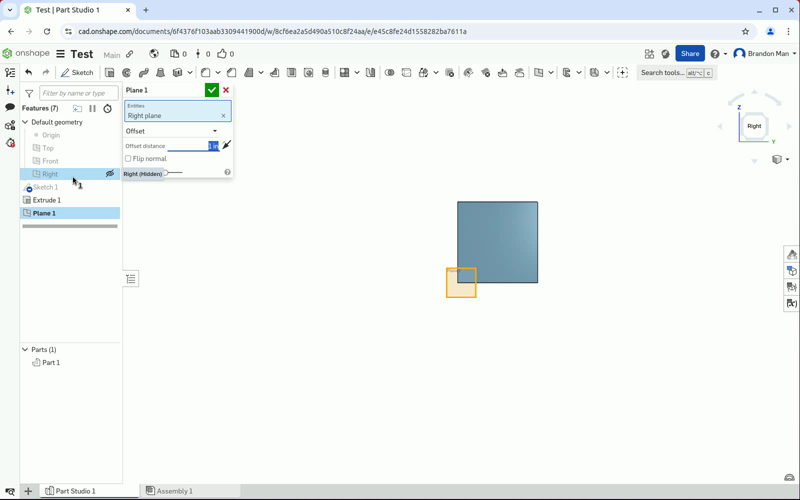
text(18.055)
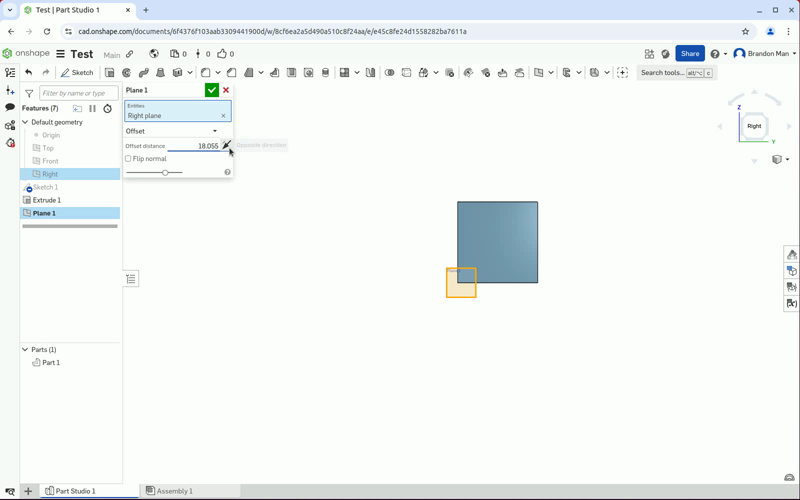
mouse_move(229, 147)
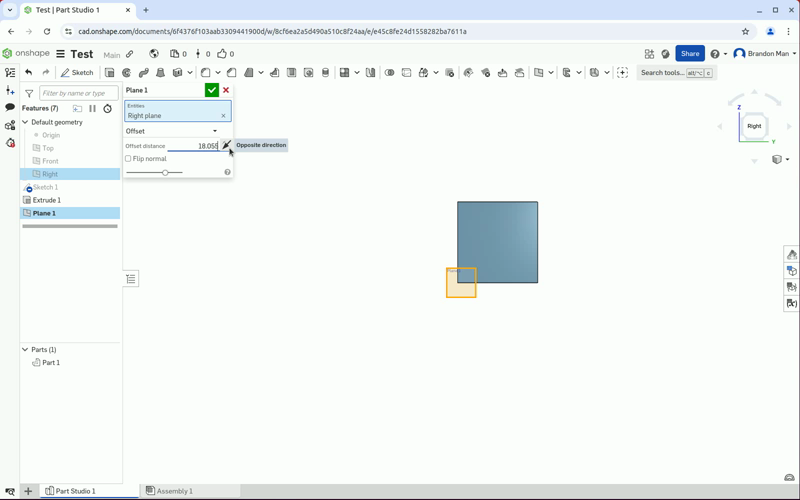
click(229, 147)
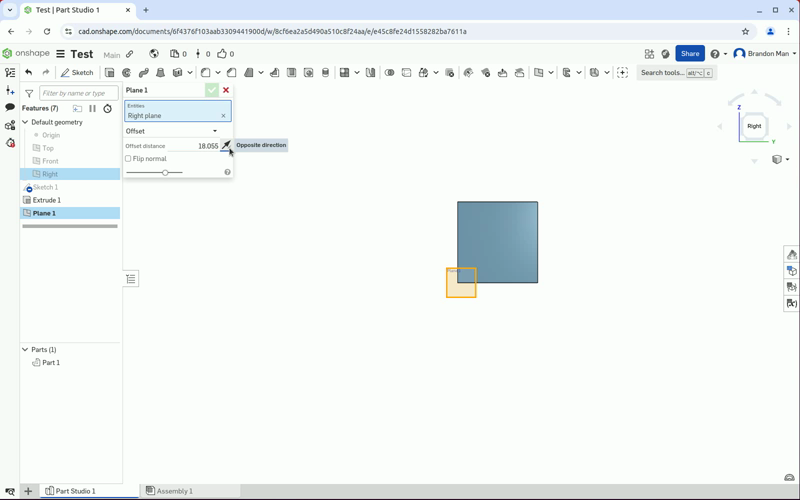
key(enter, 2)
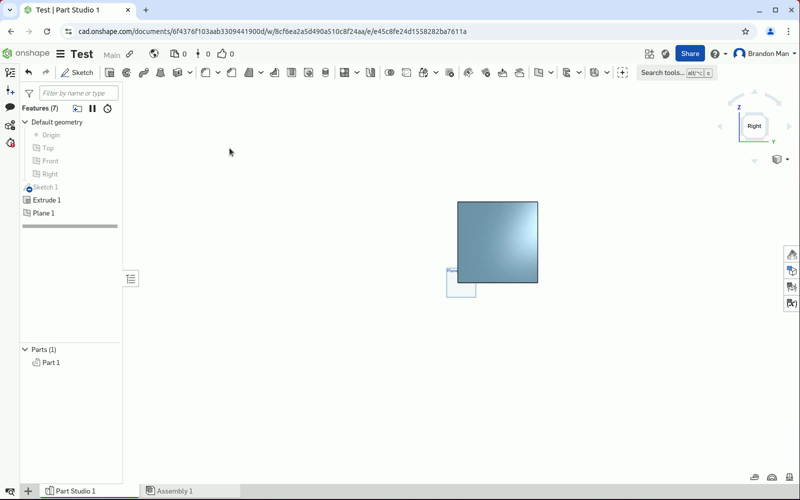
key(shift+s)
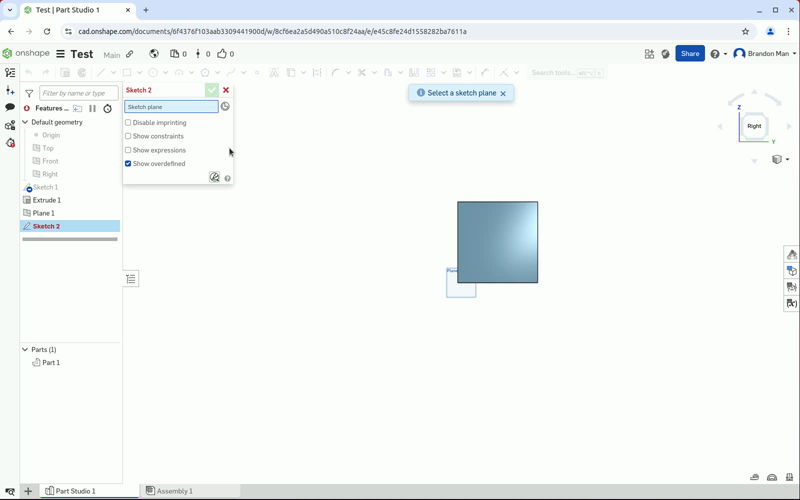
mouse_move(73, 215)
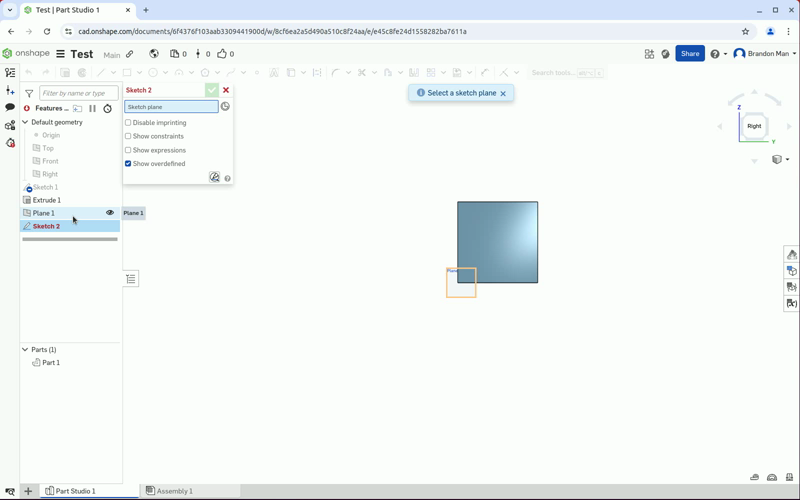
click(73, 215)
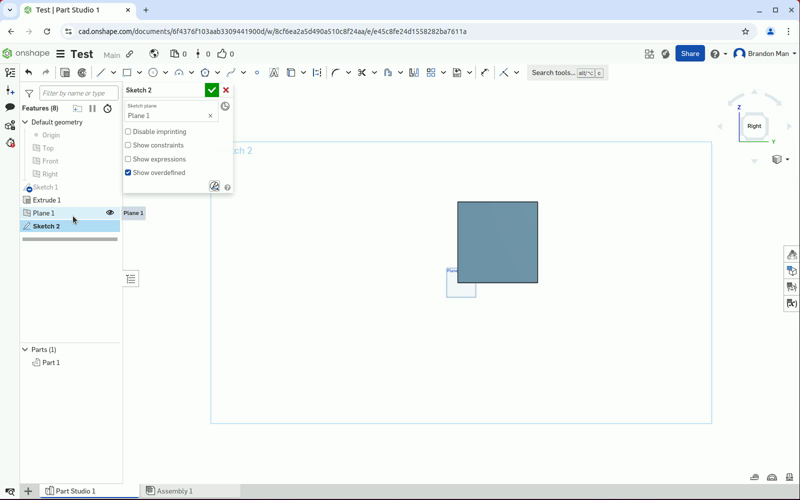
mouse_move(73, 352)
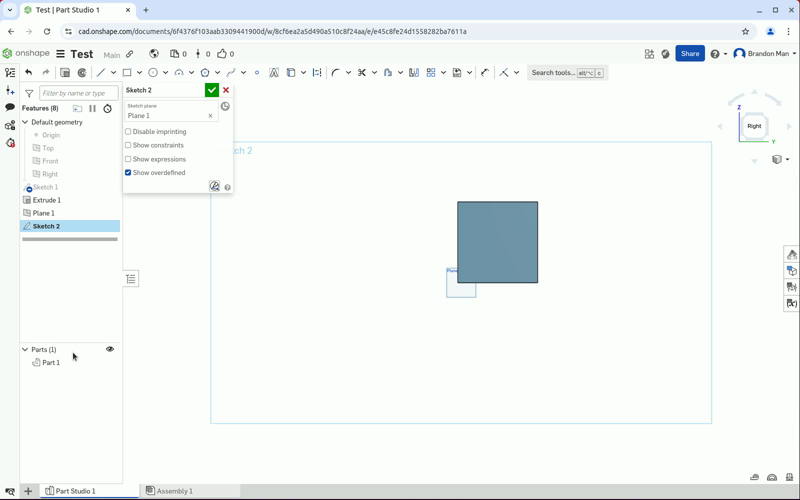
key(y)
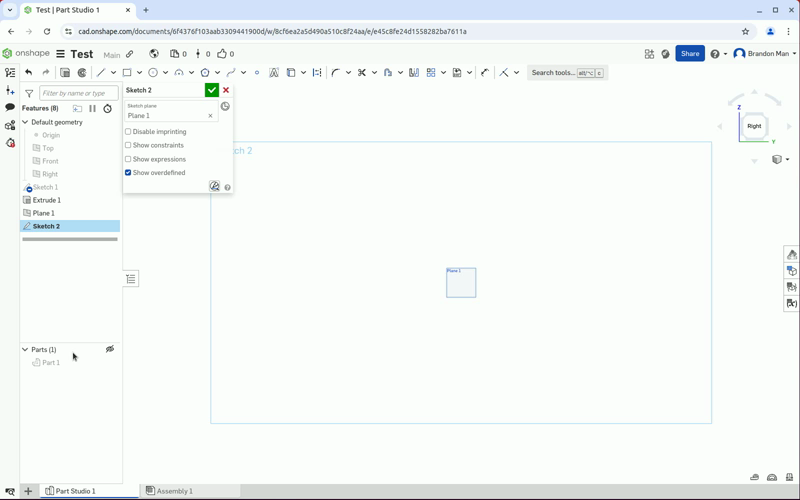
key(l)
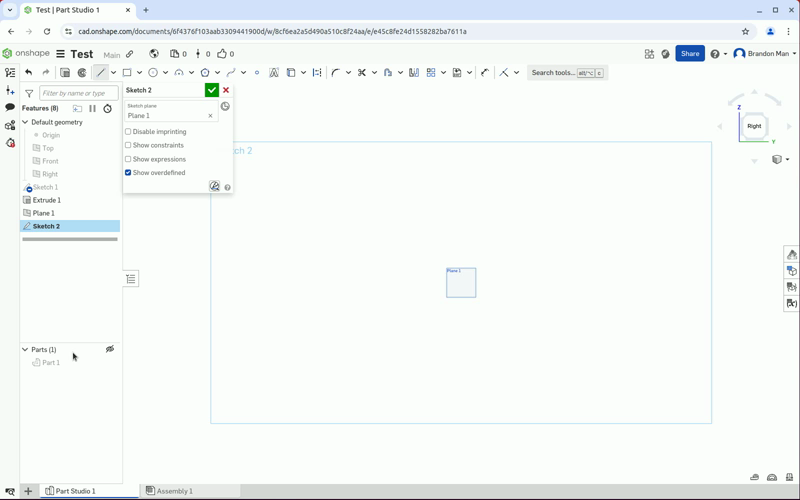
key_down(shift)
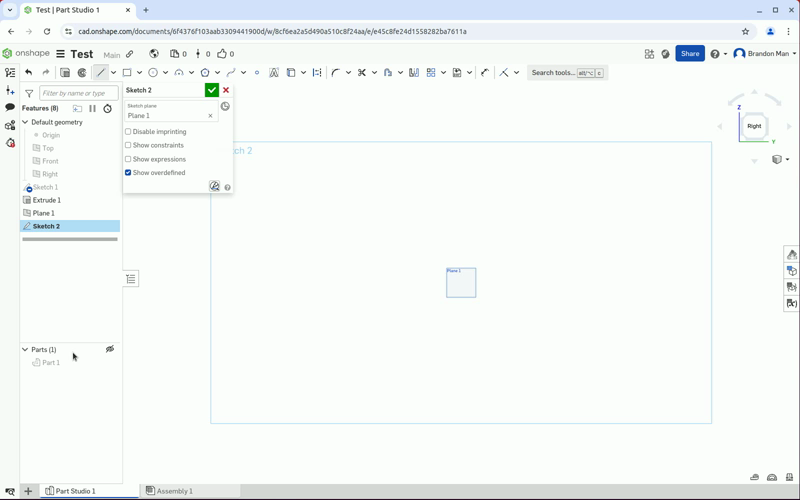
mouse_move(497, 275)
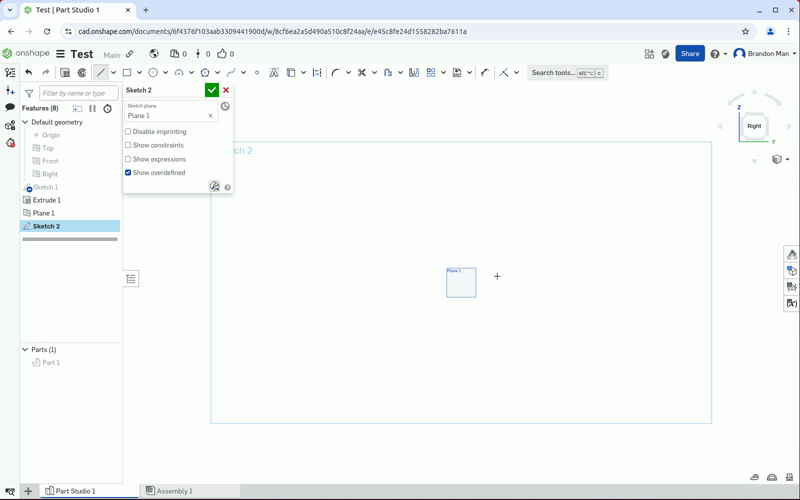
click(497, 275)
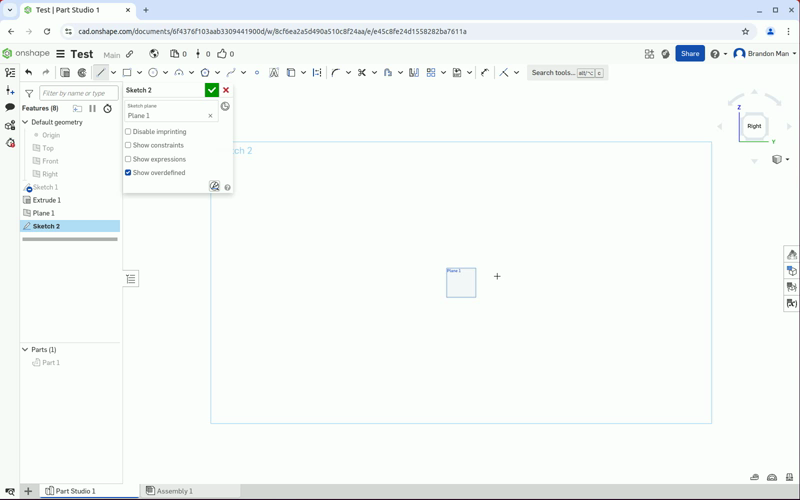
key_up(shift)
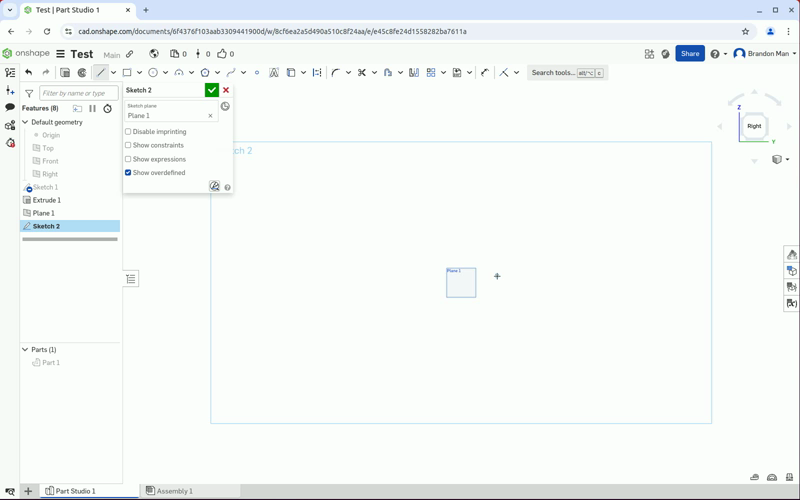
key_down(shift)
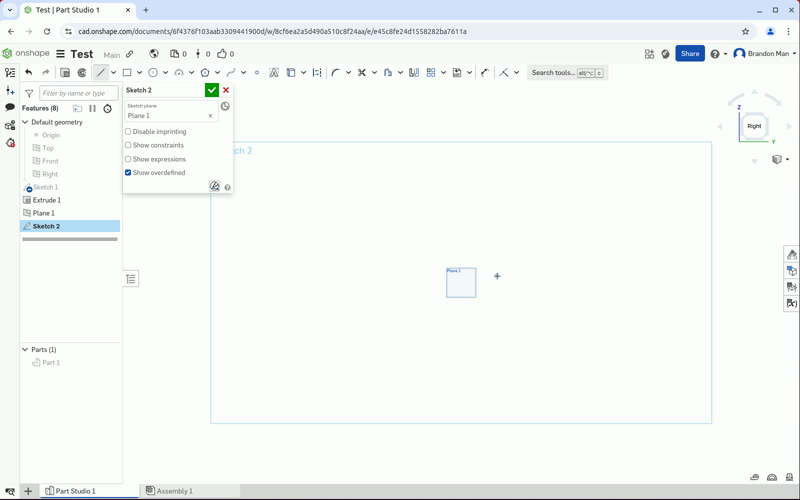
mouse_move(527, 275)
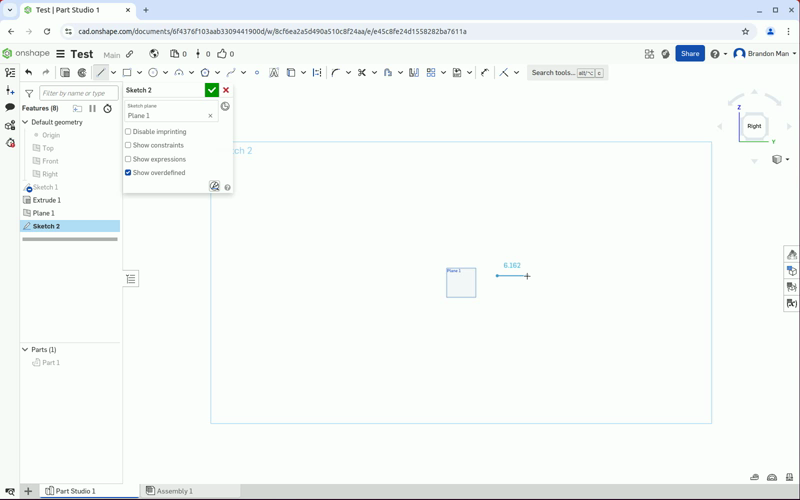
mouse_move(510, 275)
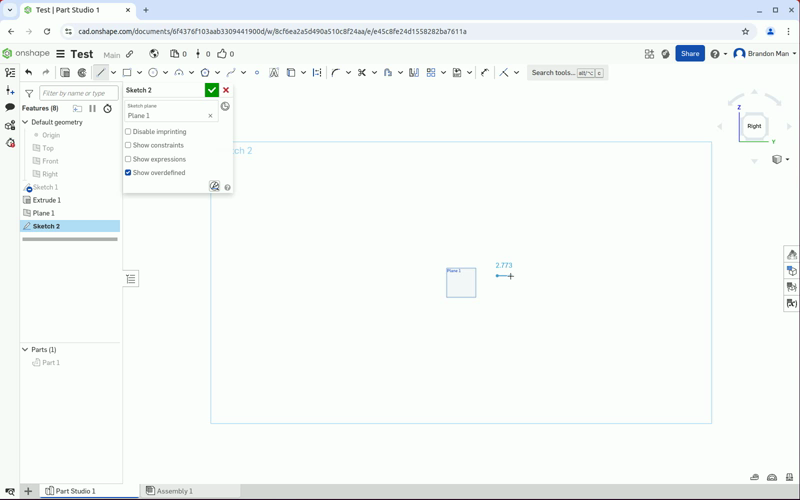
click(510, 275)
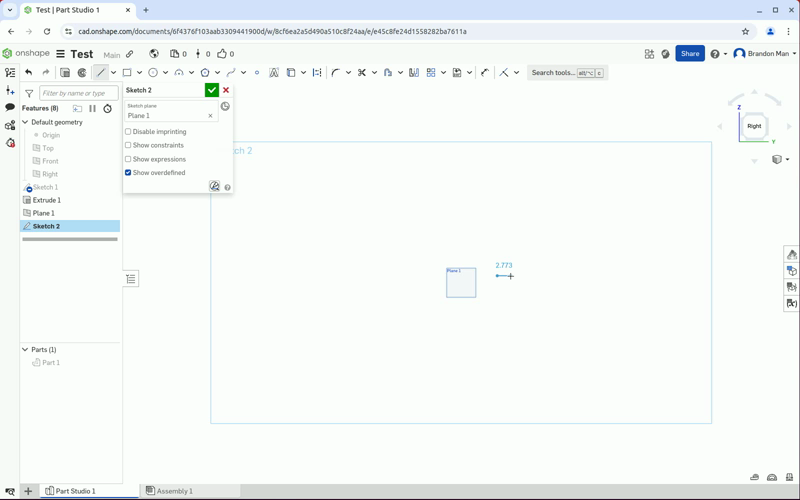
key_up(shift)
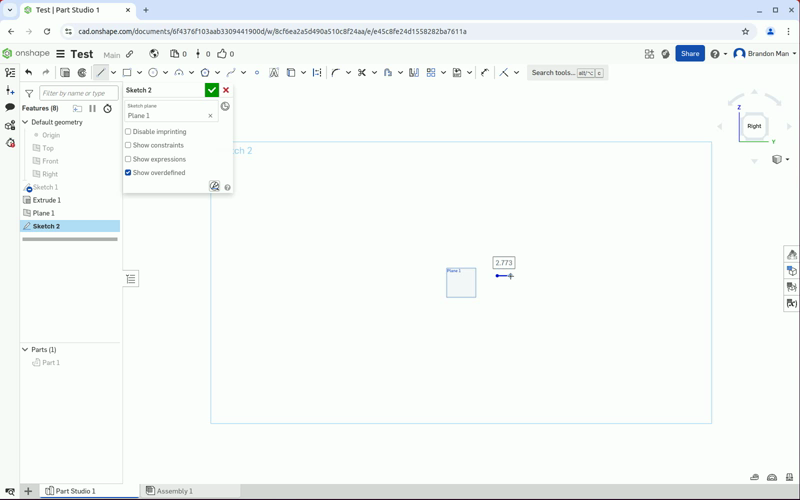
key_down(shift)
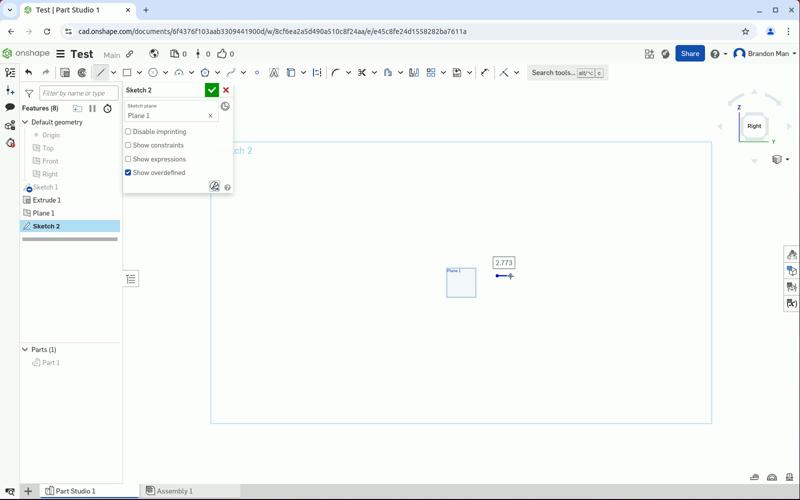
mouse_move(540, 275)
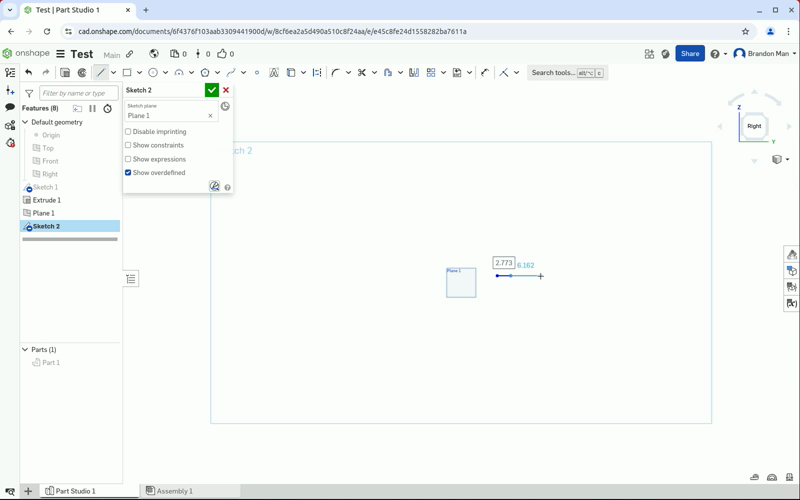
mouse_move(510, 221)
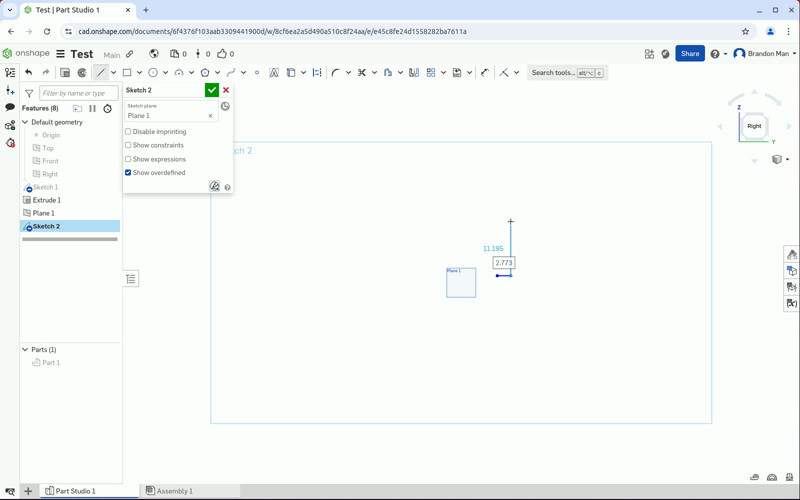
click(510, 221)
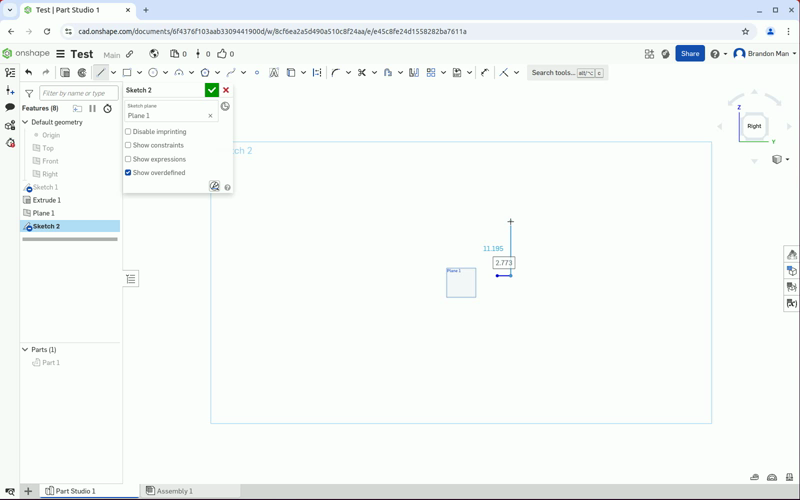
key_up(shift)
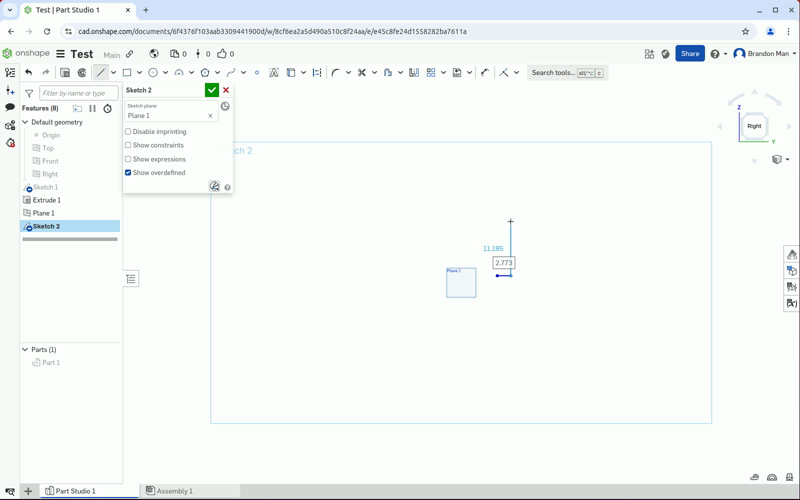
key_down(shift)
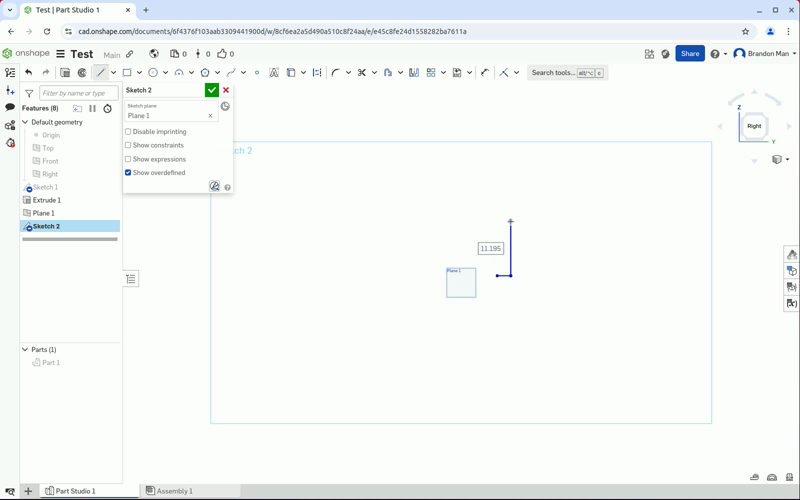
mouse_move(540, 221)
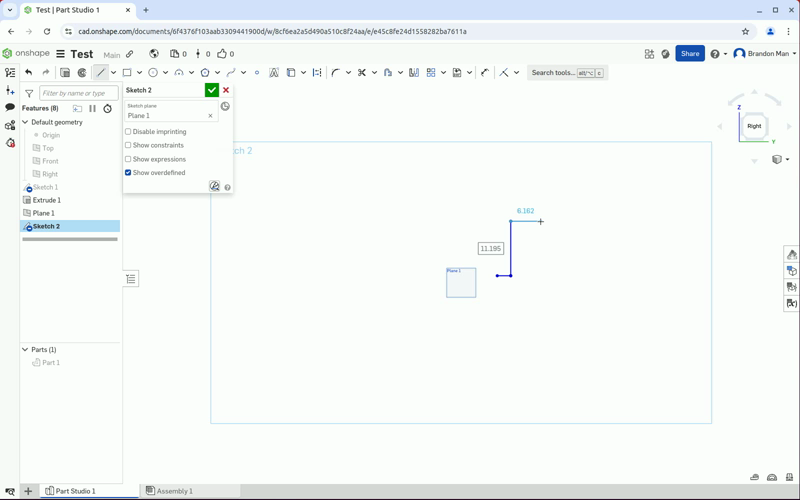
mouse_move(497, 221)
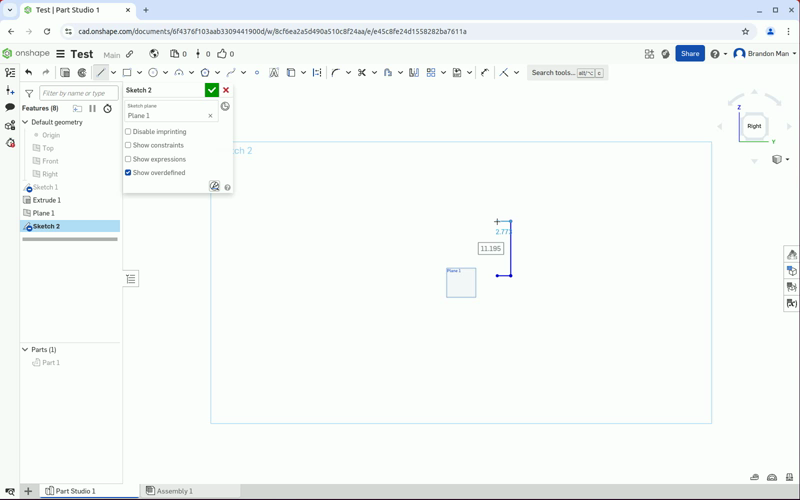
click(497, 221)
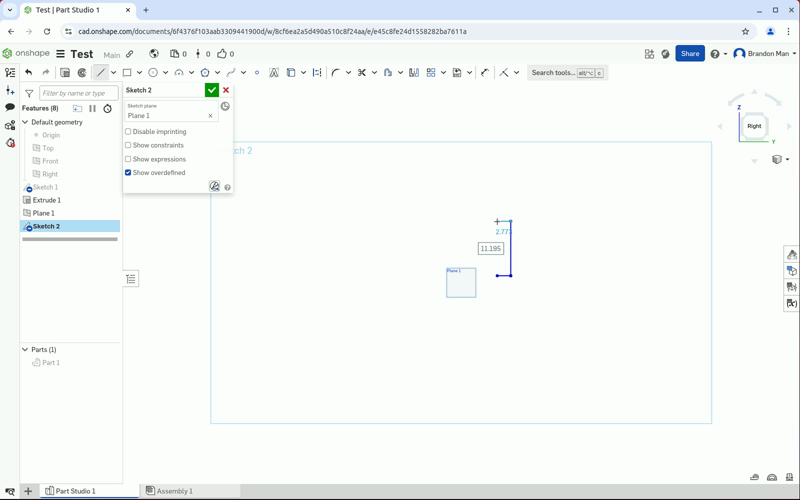
key_up(shift)
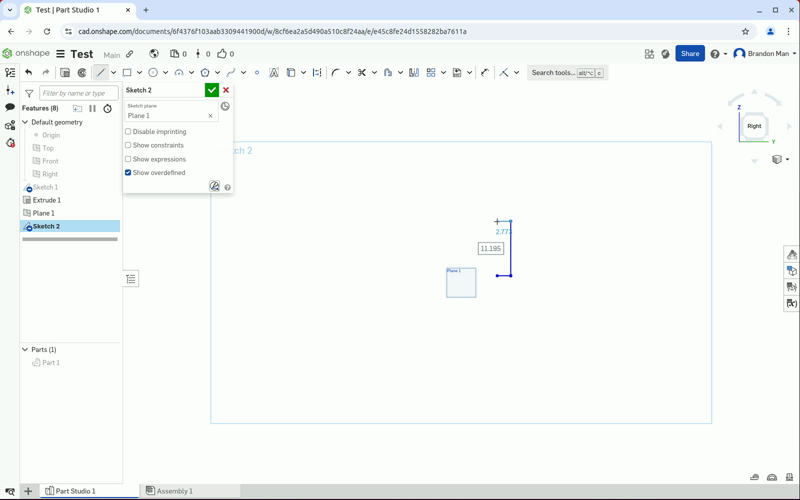
mouse_move(527, 221)
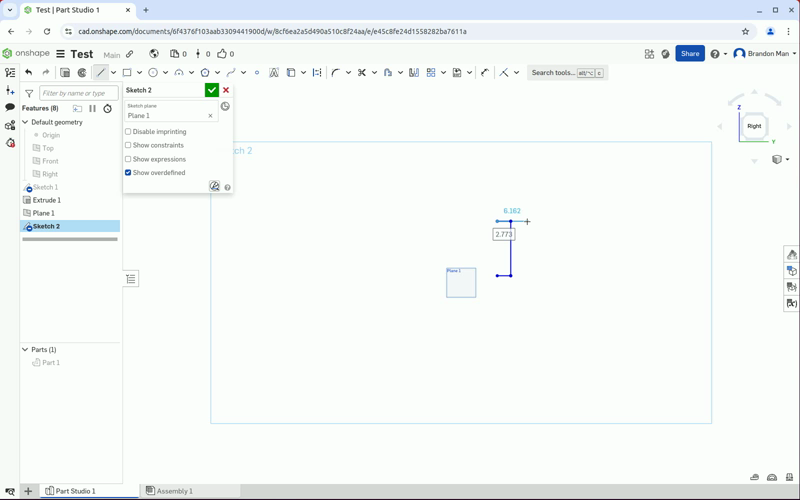
key_down(shift)
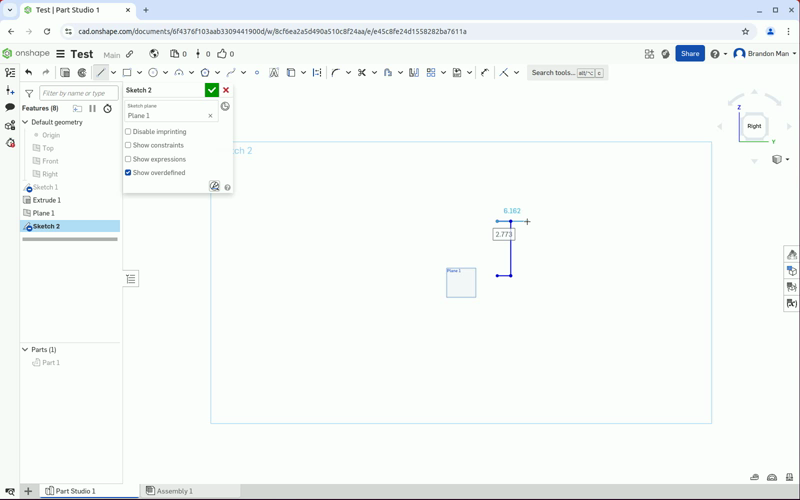
mouse_move(497, 275)
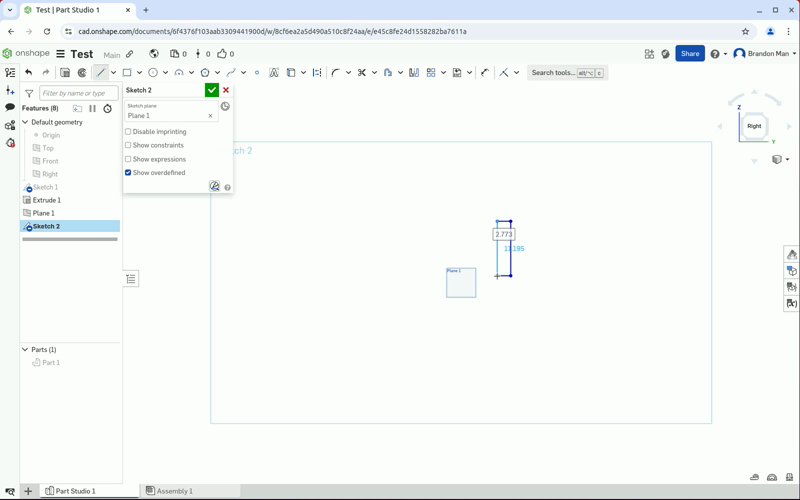
key_up(shift)
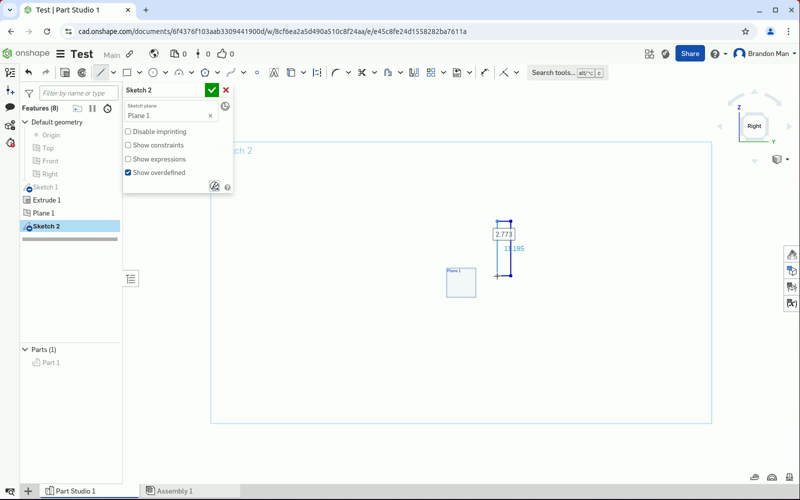
click(497, 275)
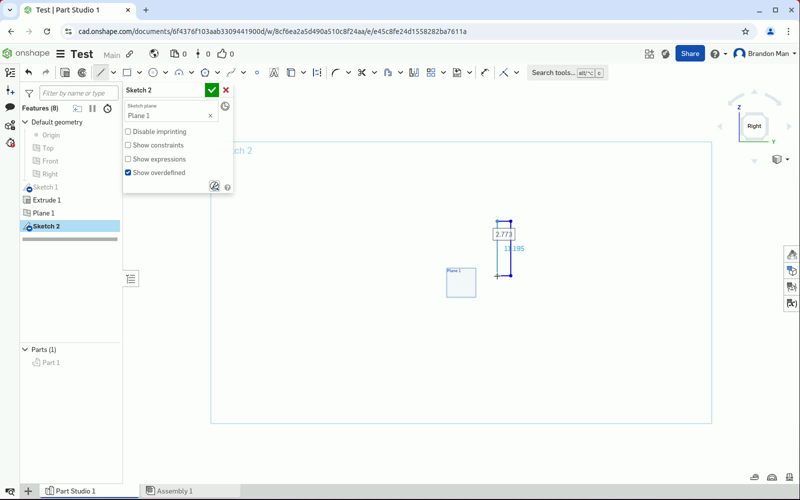
key(esc)
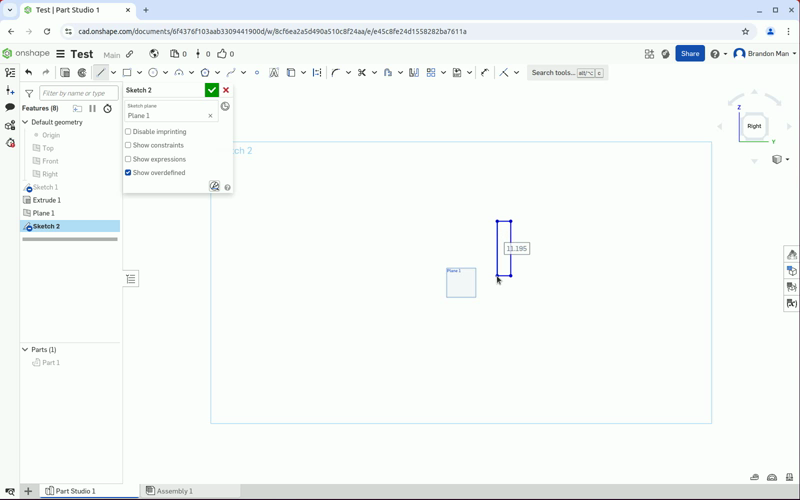
mouse_move(506, 249)
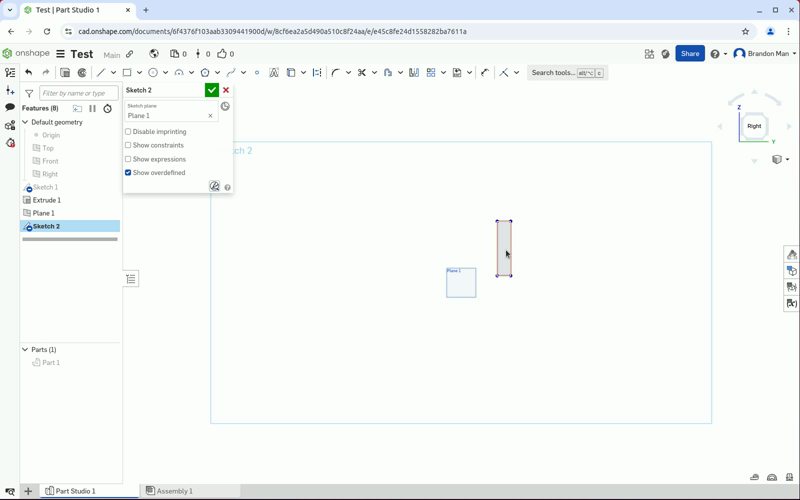
scroll(6)
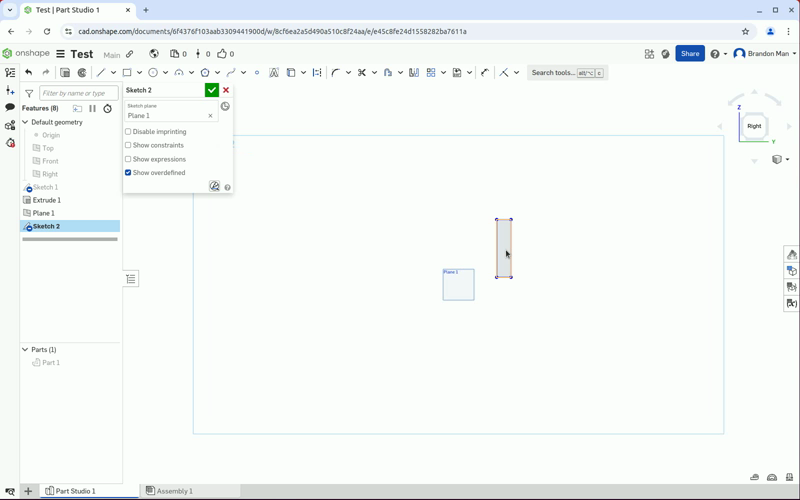
scroll(6)
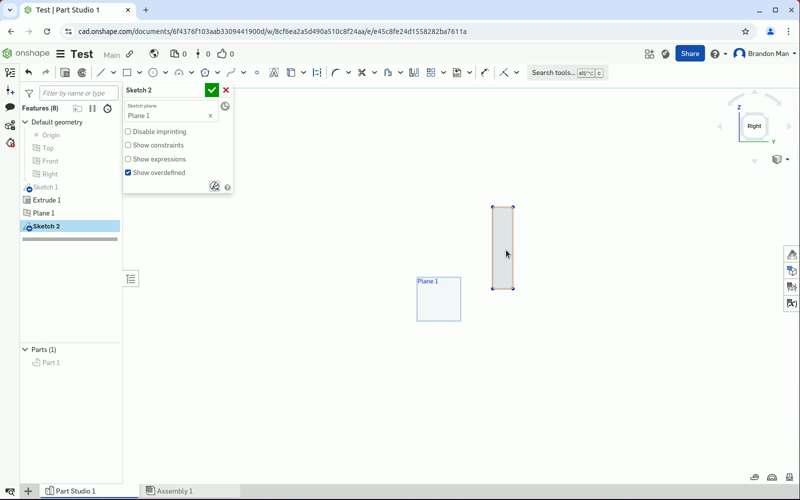
scroll(6)
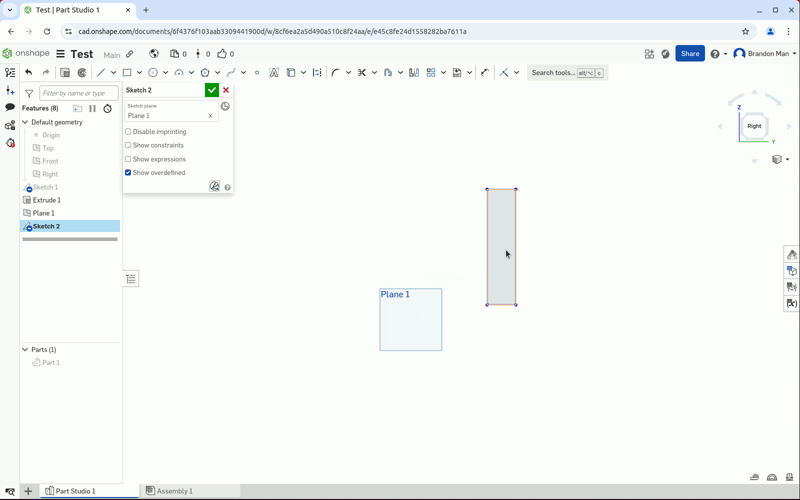
scroll(6)
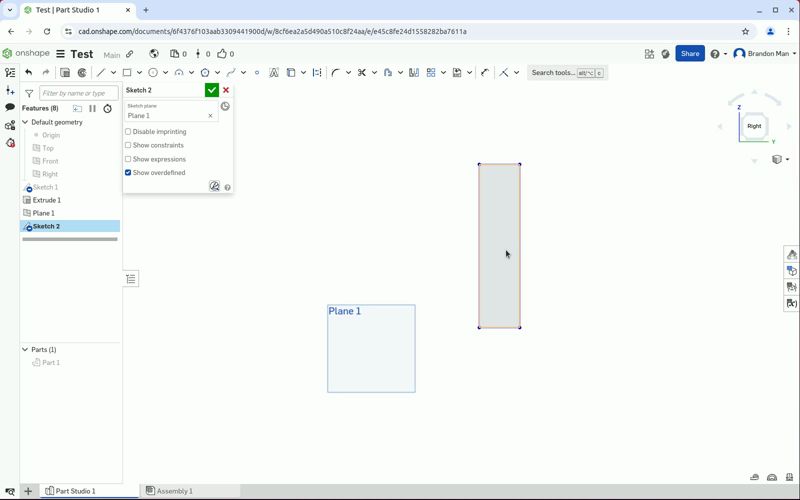
scroll(6)
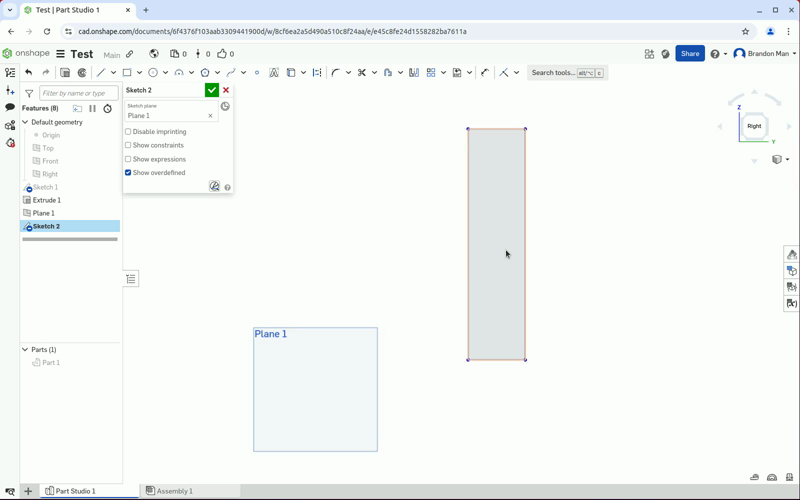
scroll(6)
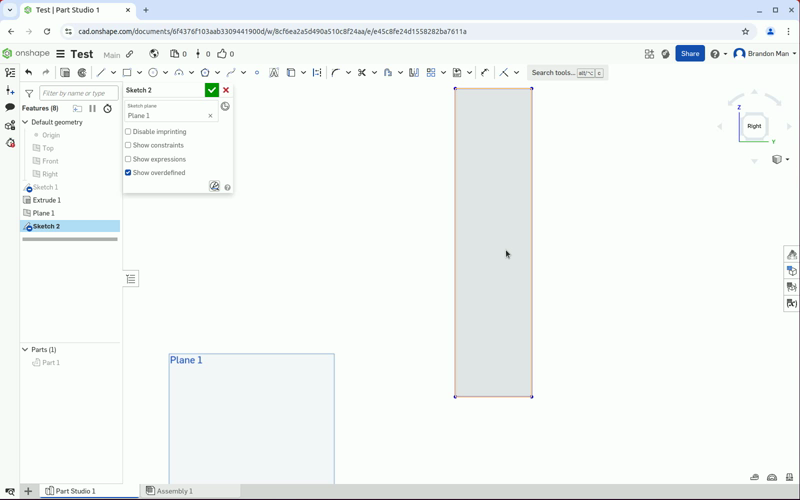
scroll(6)
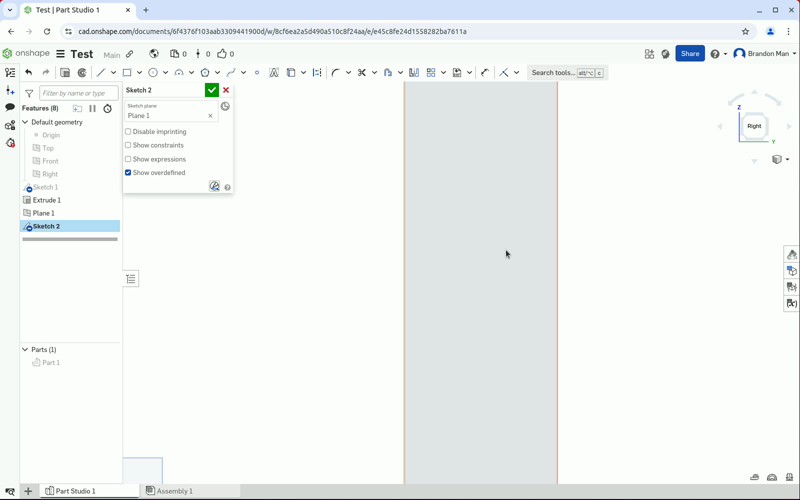
click(506, 249)
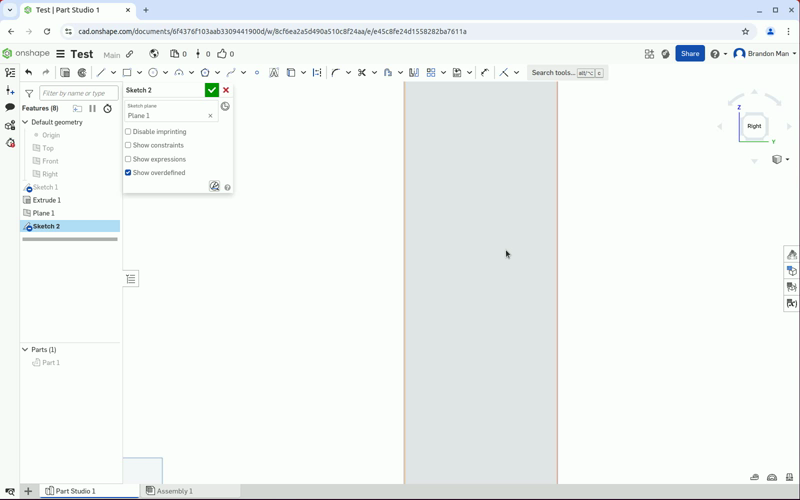
scroll(-6)
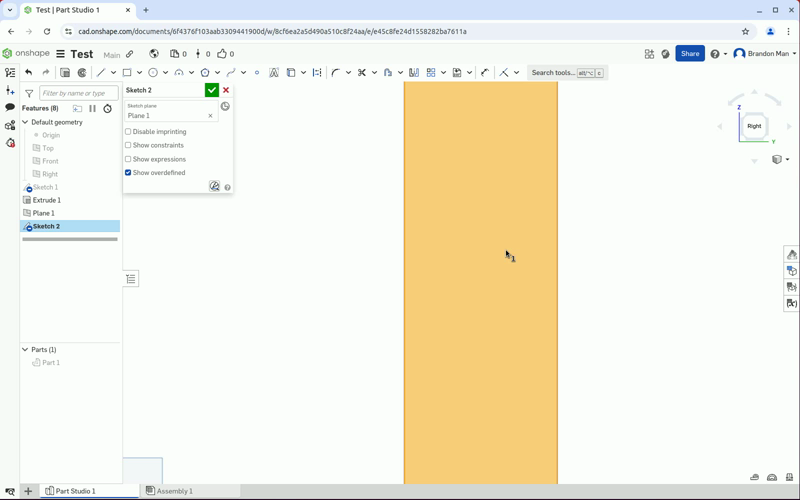
scroll(-6)
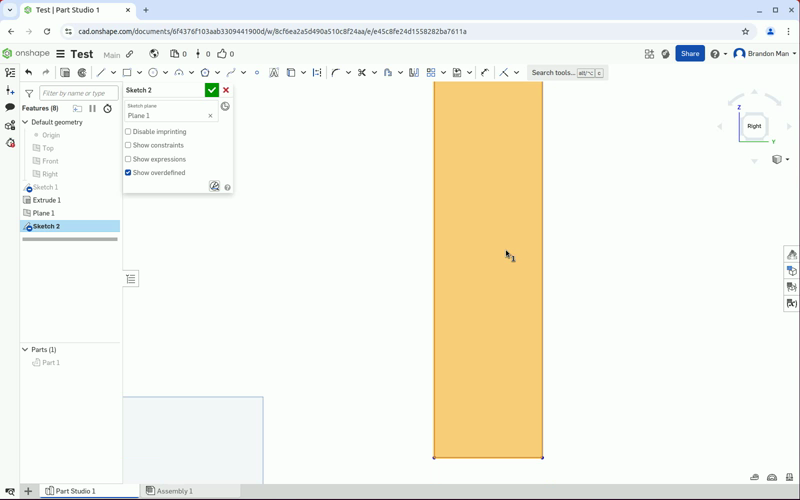
scroll(-6)
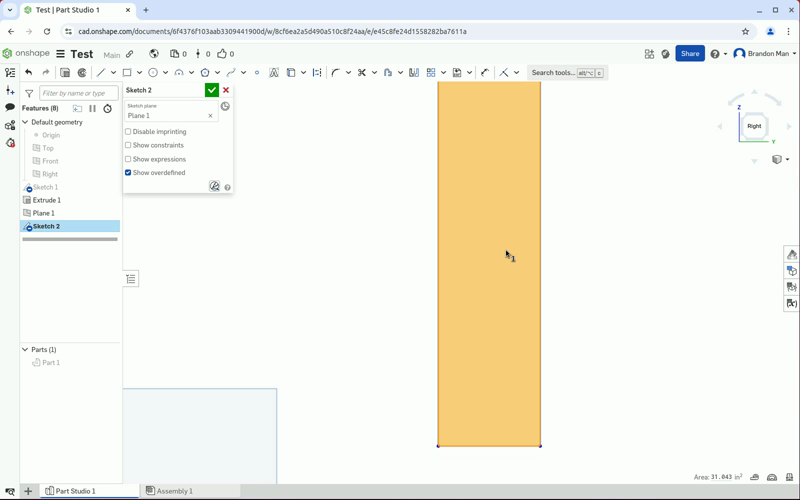
scroll(-6)
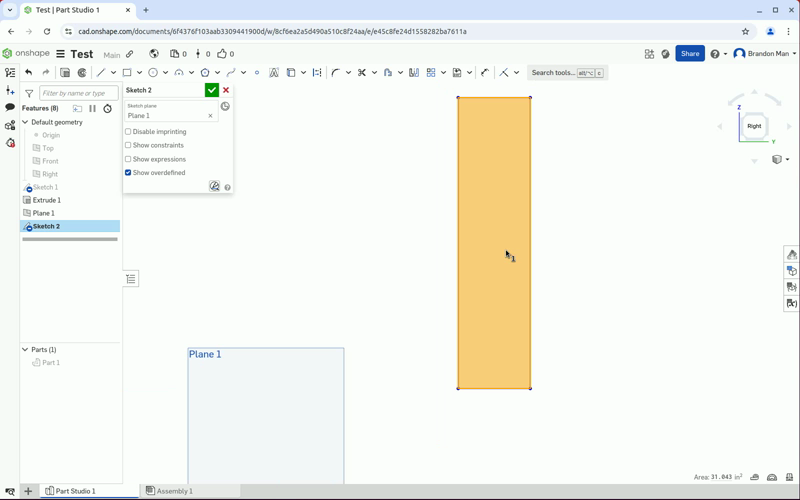
scroll(-6)
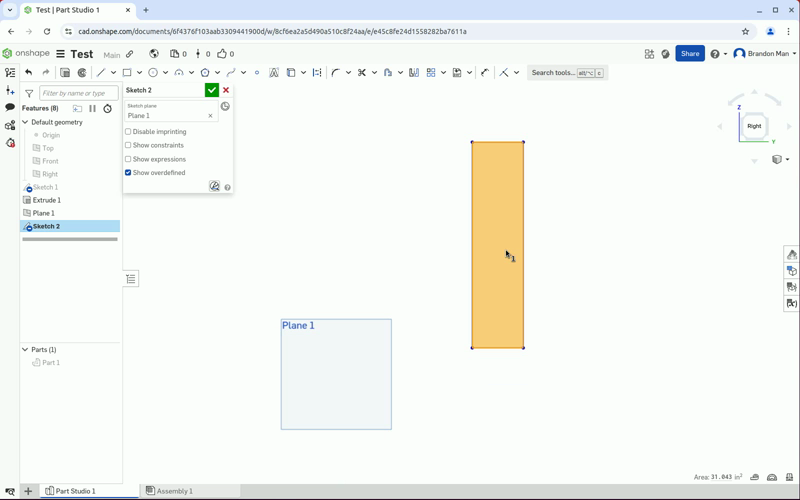
scroll(-6)
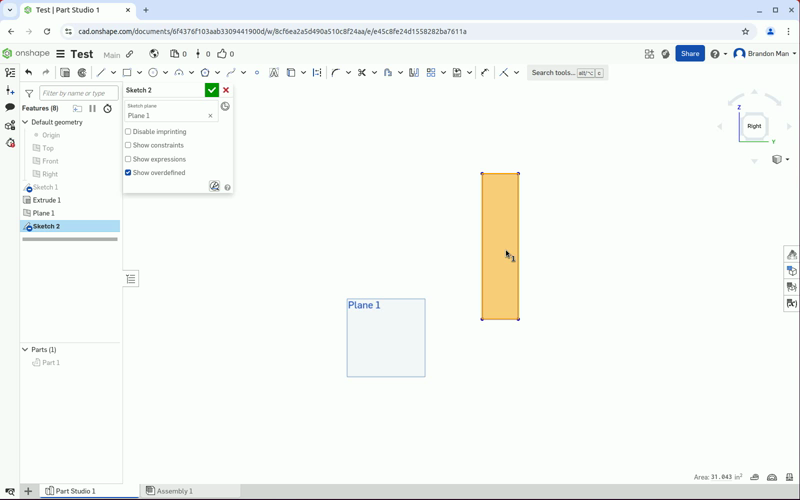
scroll(-6)
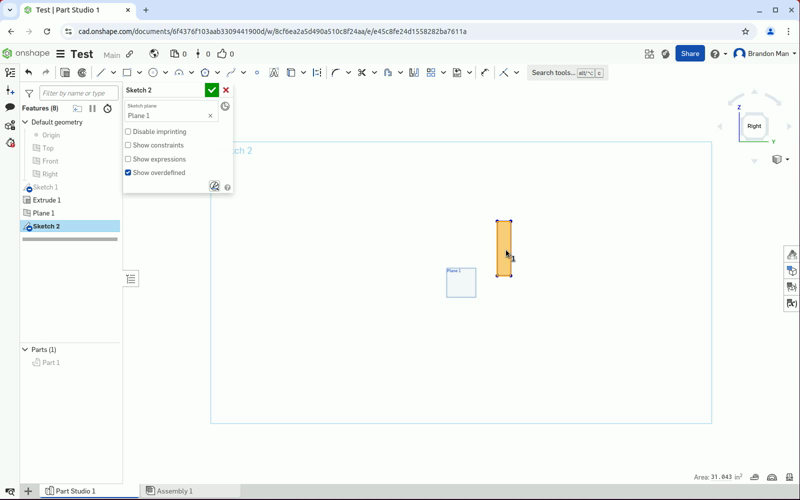
mouse_move(73, 352)
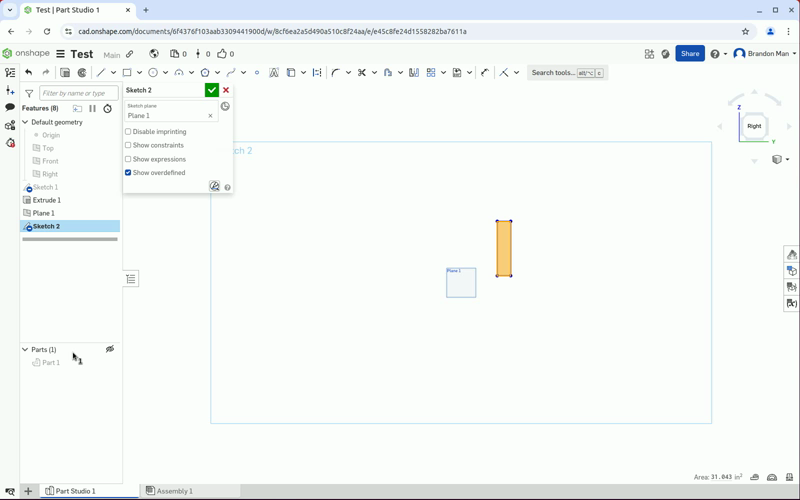
key(shift+y)
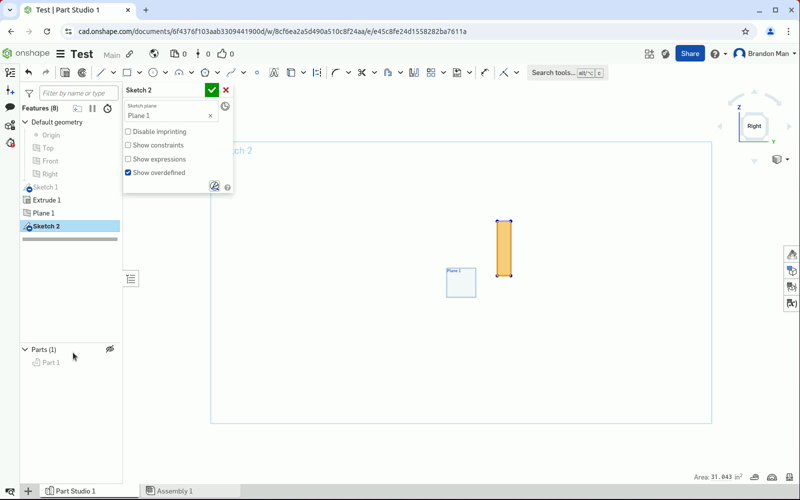
key(shift+e)
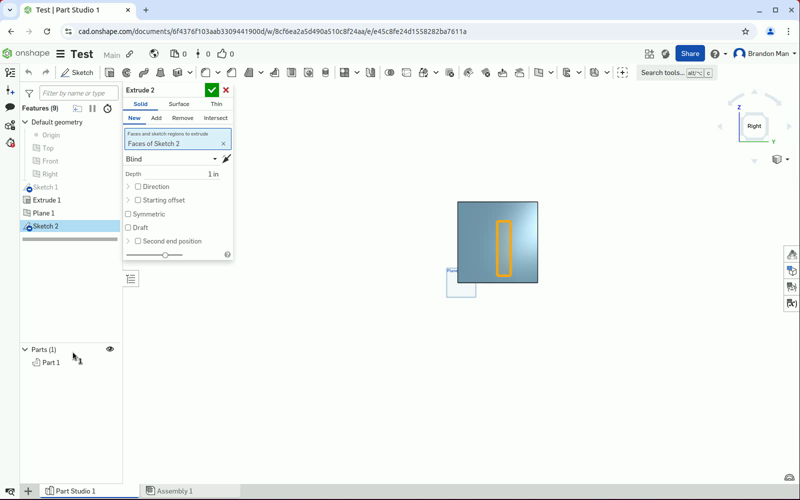
mouse_move(143, 106)
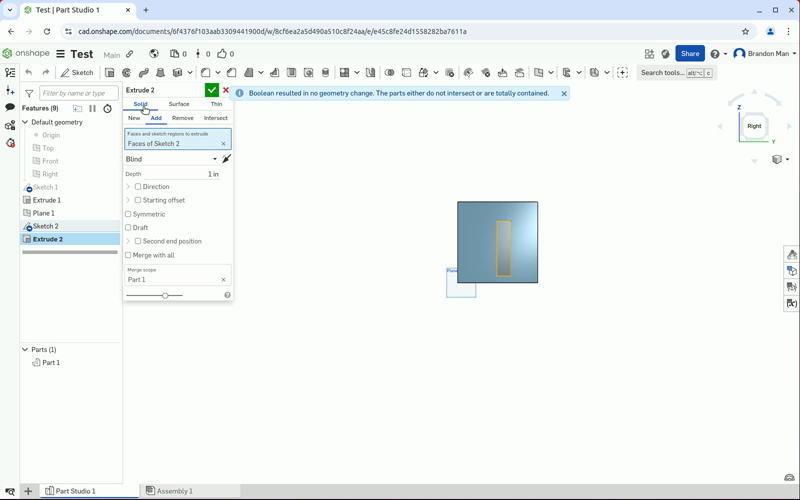
click(143, 106)
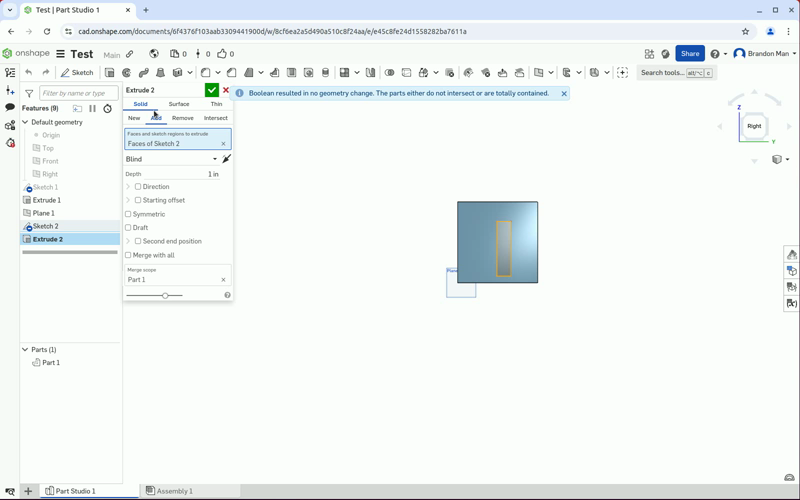
mouse_move(186, 120)
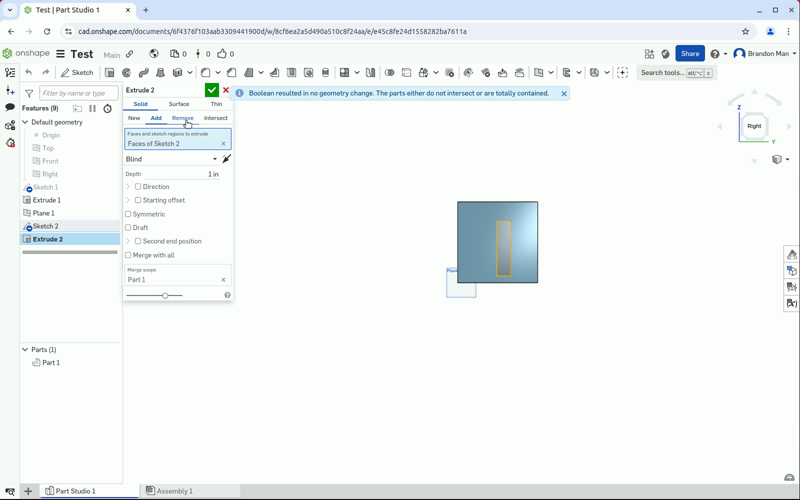
click(186, 120)
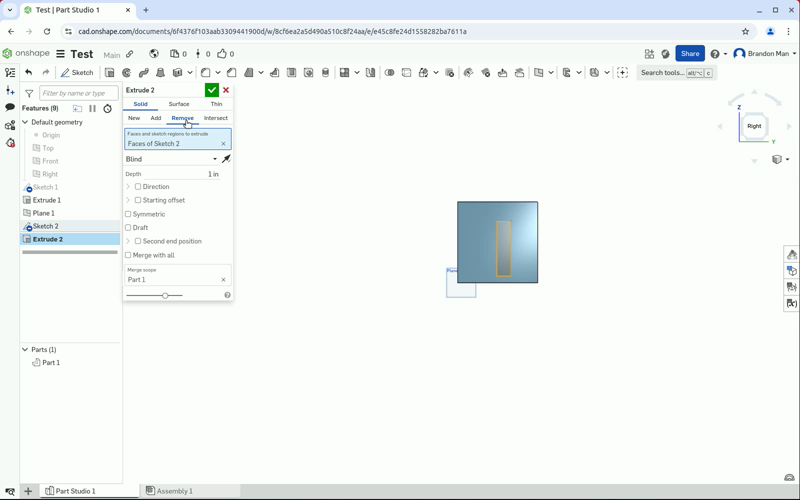
key(tab, 4)
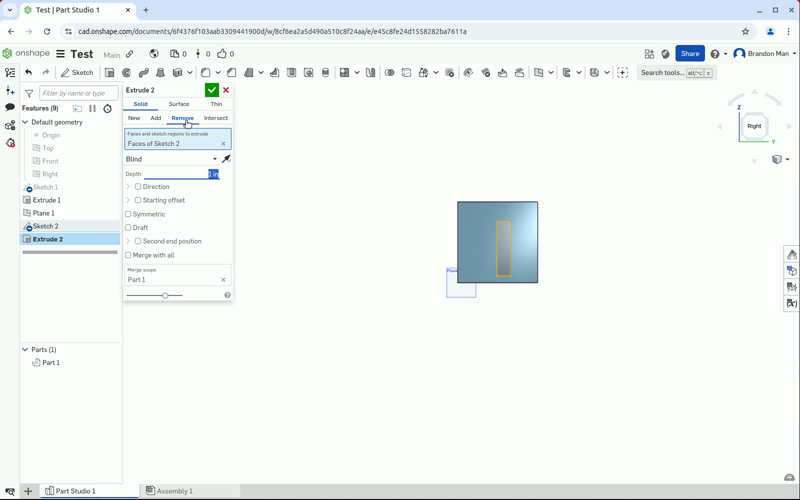
text(24.071)
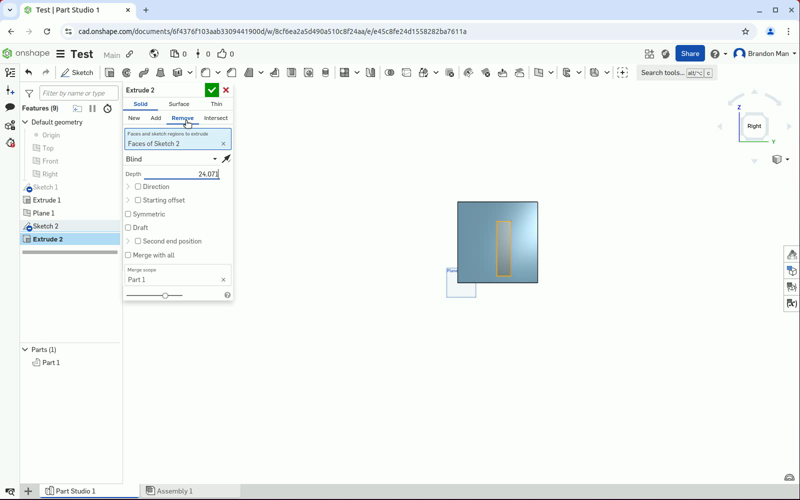
key(tab, 6)
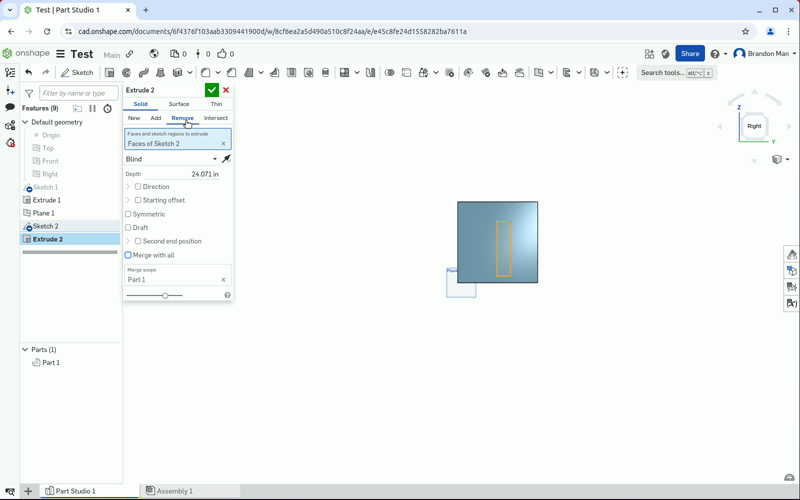
key(space)
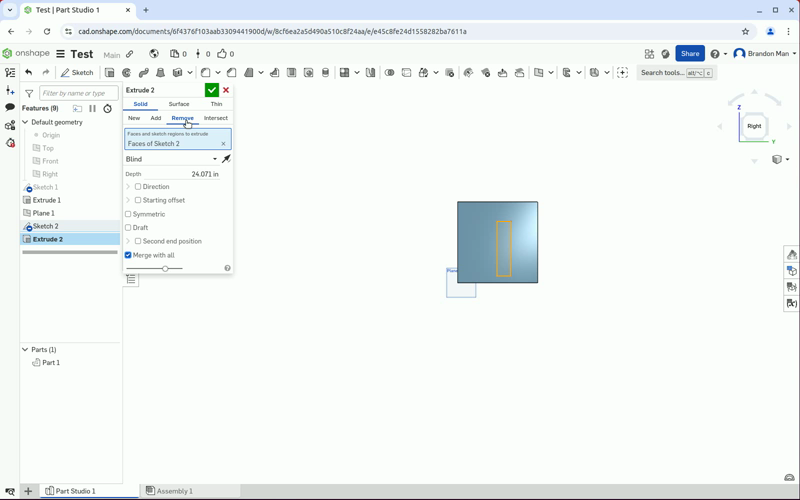
key(enter)
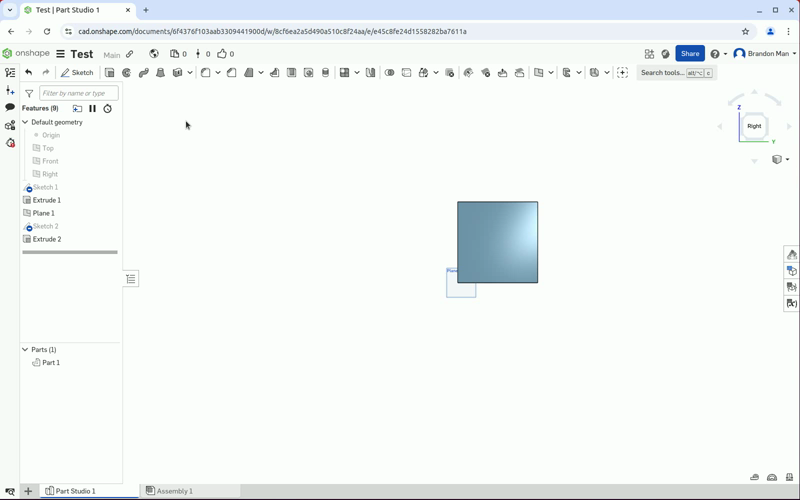
key(shift+h)
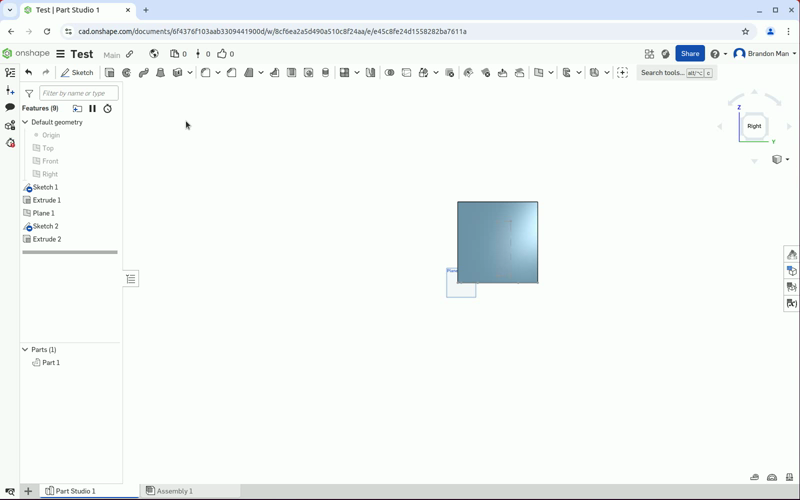
key(shift+h)
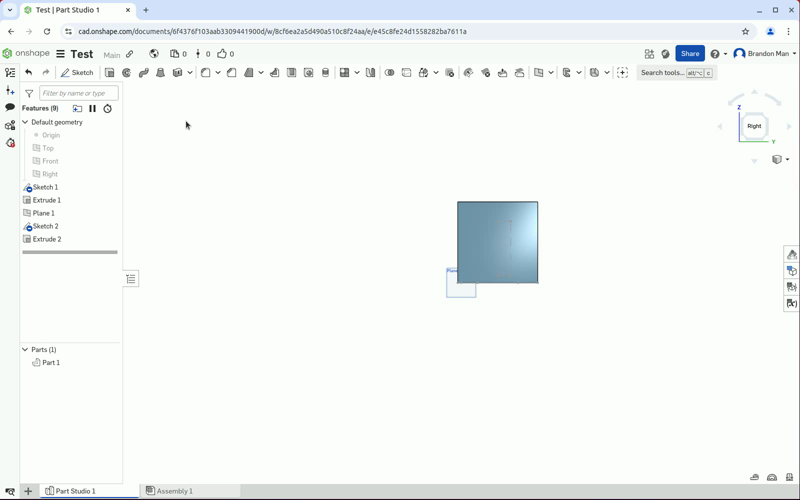
key(shift+7)
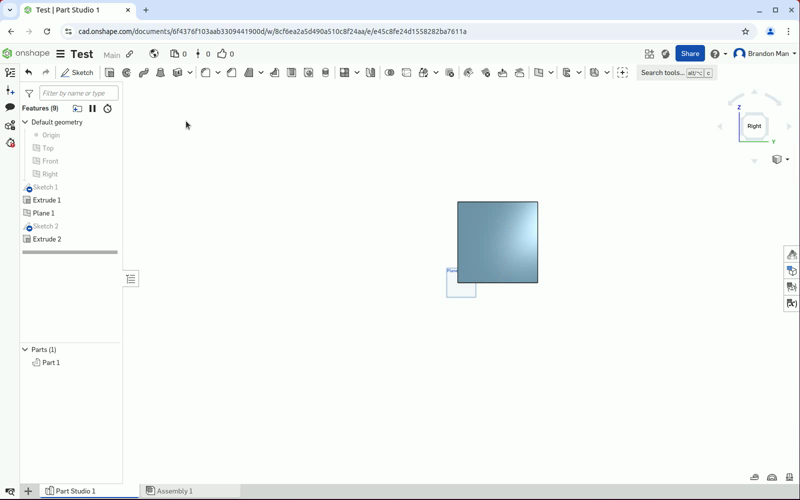
key(right, 2)
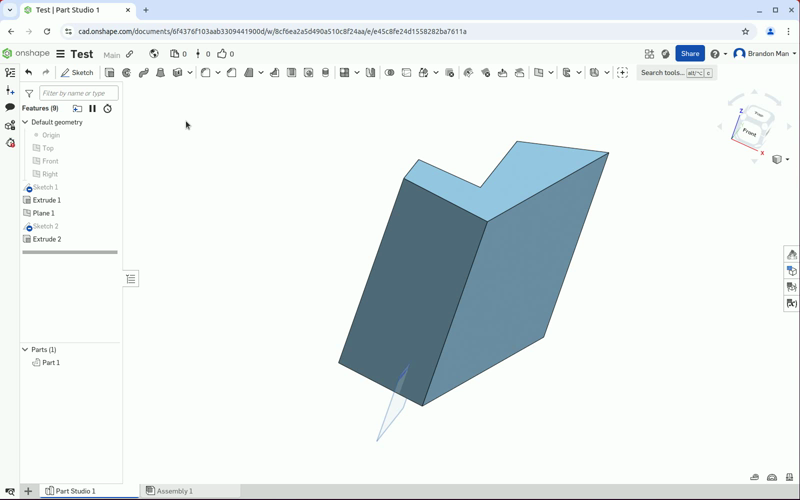
key(down, 2)
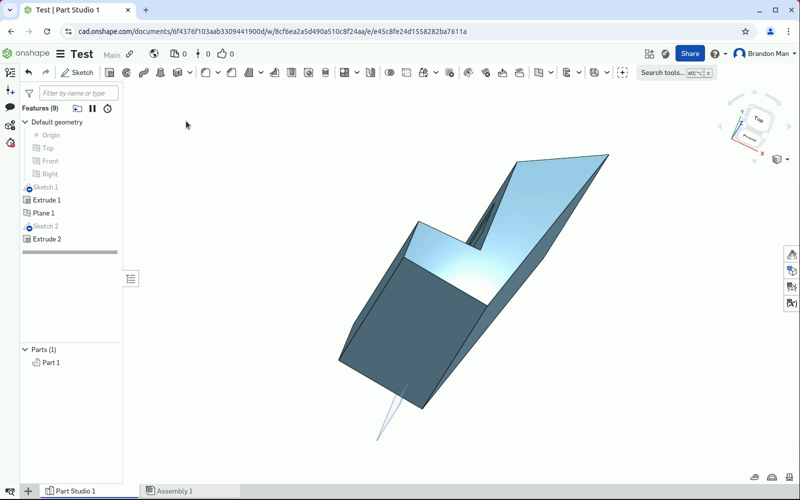
key(up, 2)
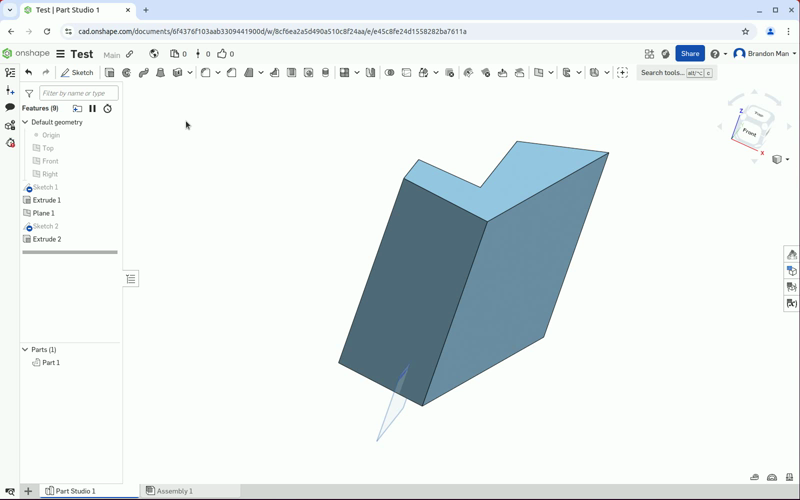
key(left, 2)
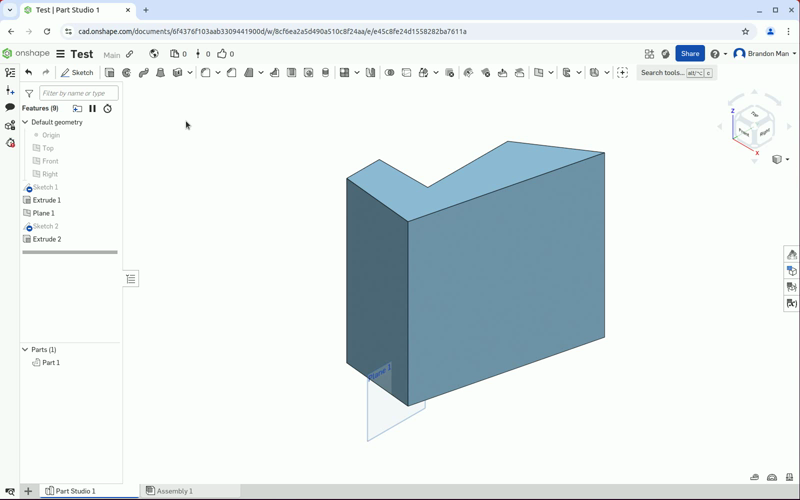
mouse_move(73, 189)
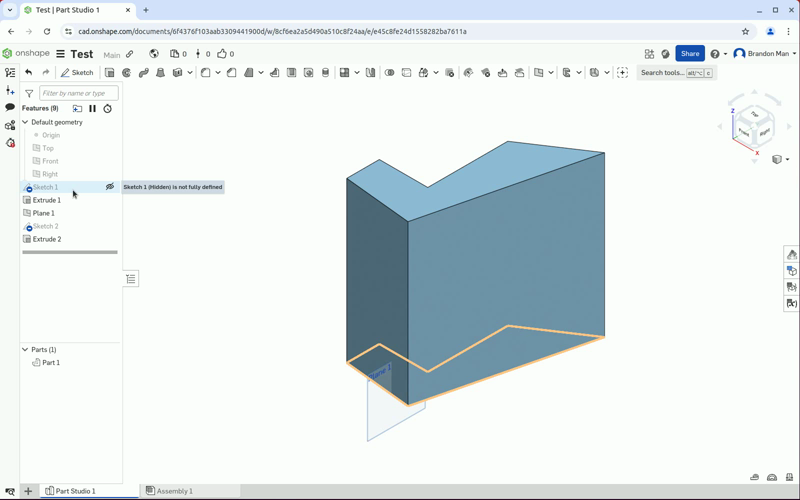
click(73, 189)